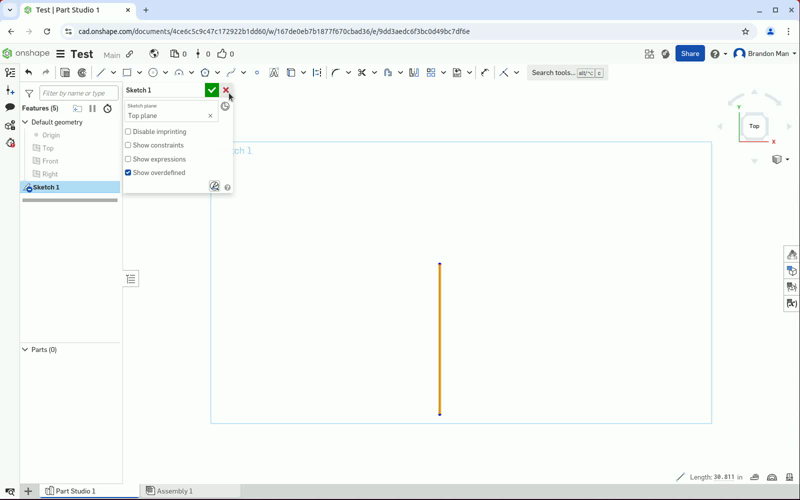
key(shift+h)
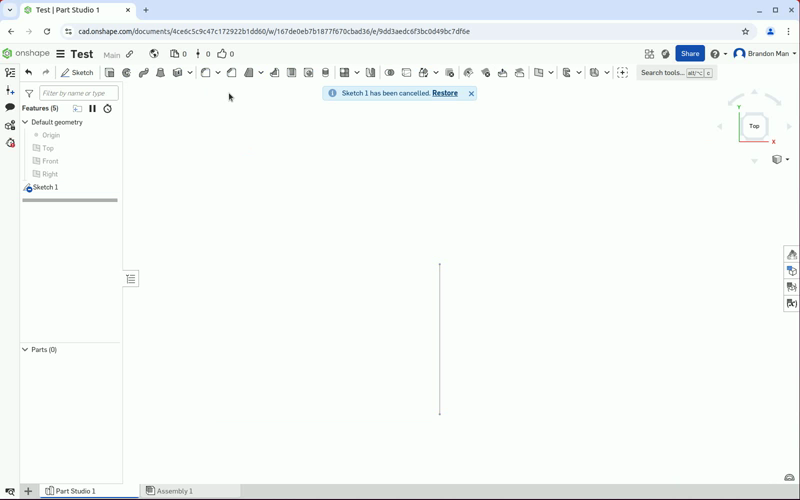
key(shift+s)
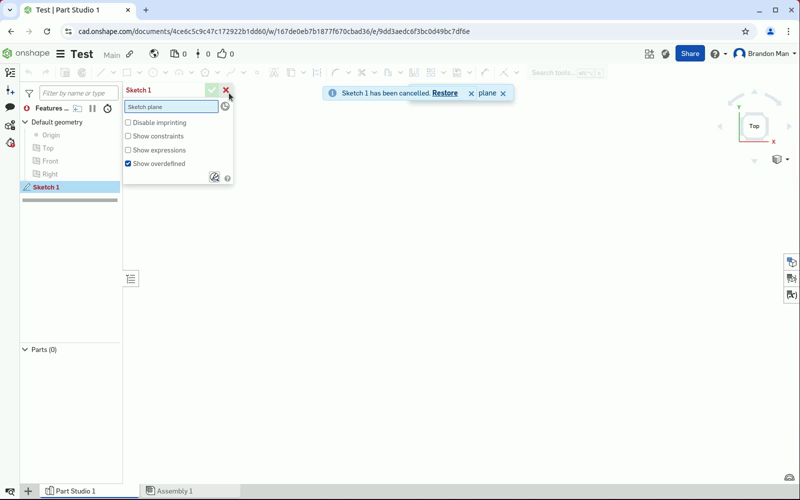
mouse_move(73, 150)
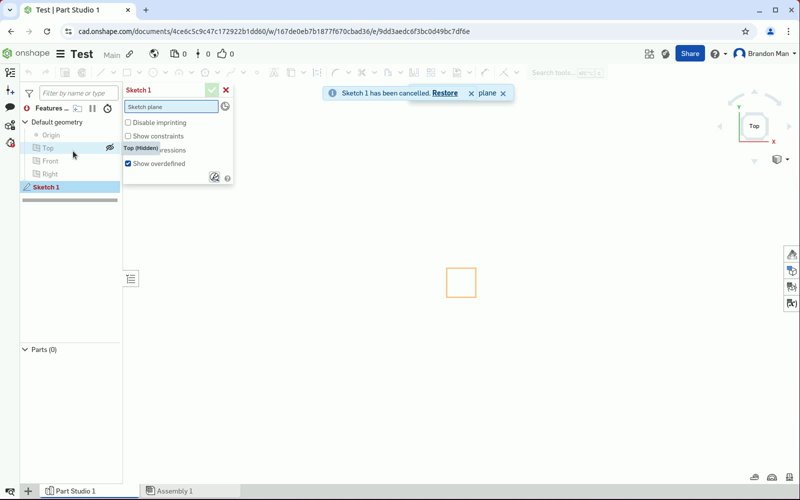
click(73, 150)
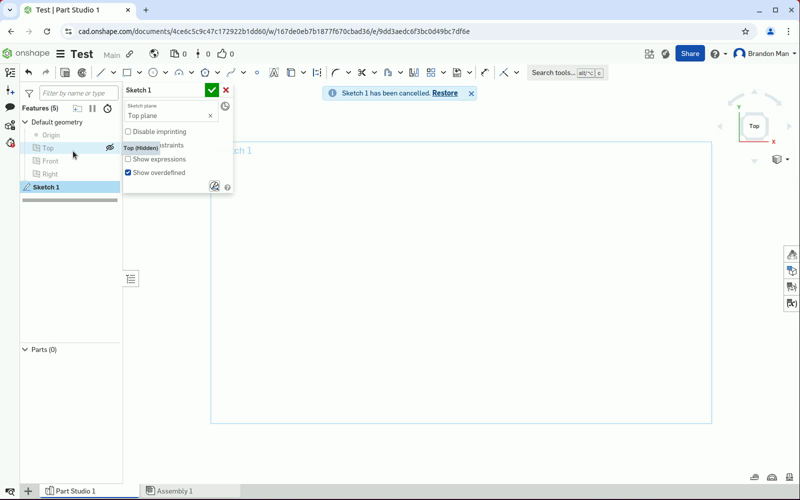
mouse_move(73, 352)
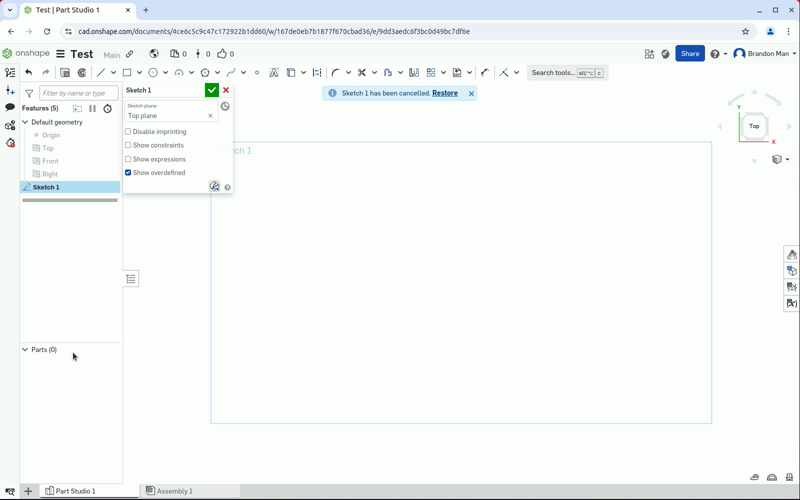
key(y)
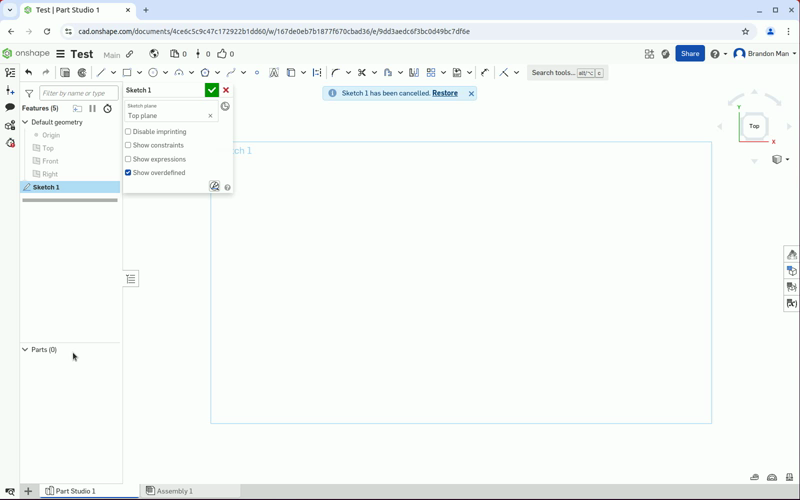
key(l)
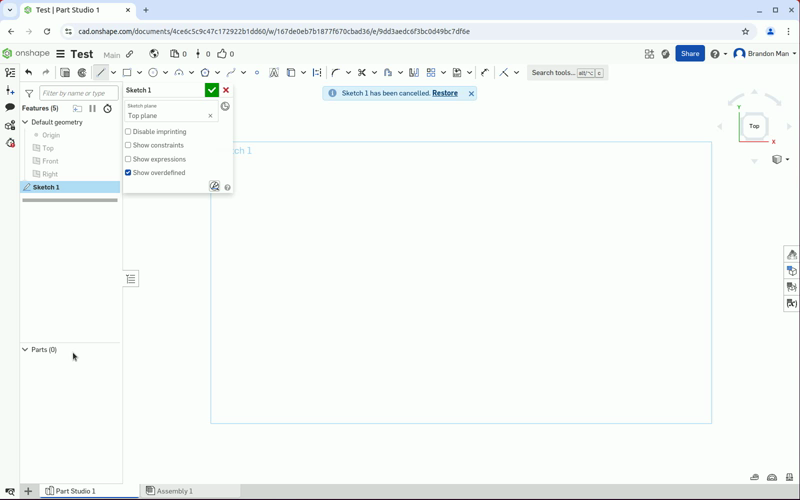
key_down(shift)
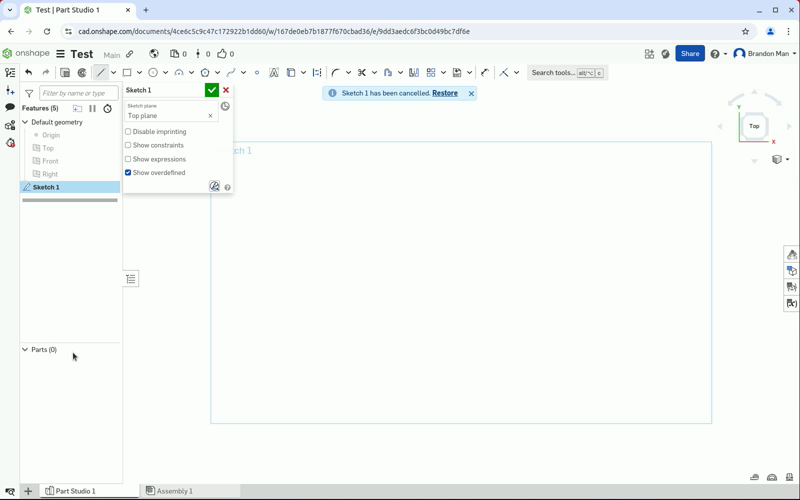
mouse_move(375, 395)
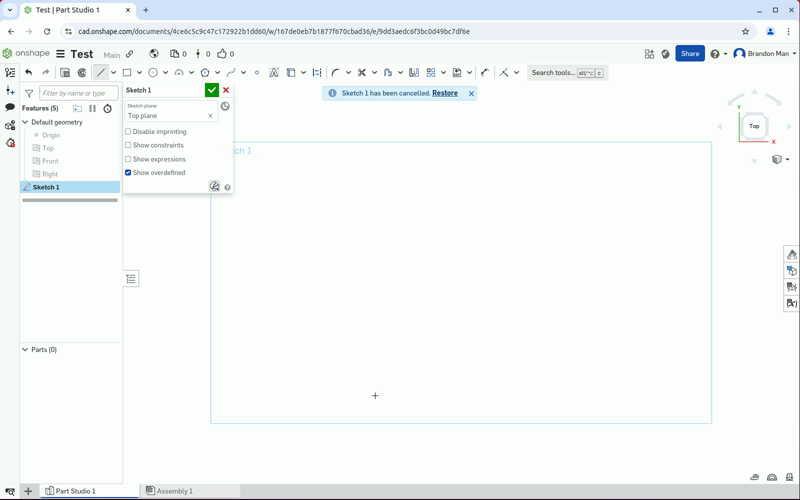
click(375, 395)
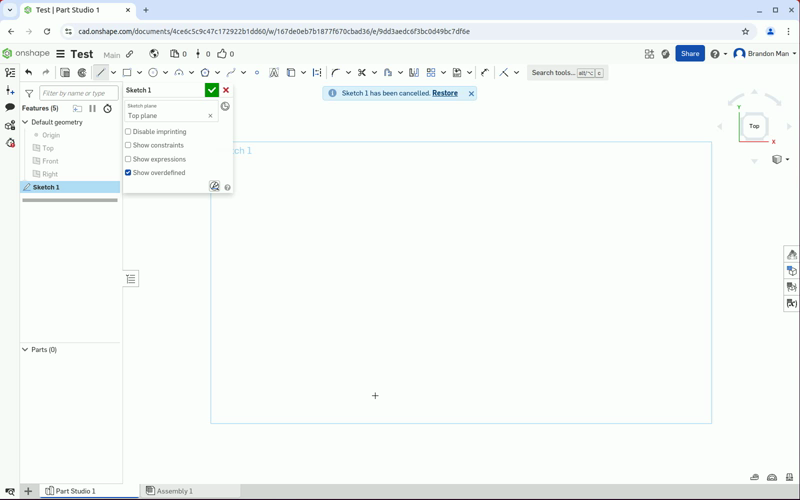
key_up(shift)
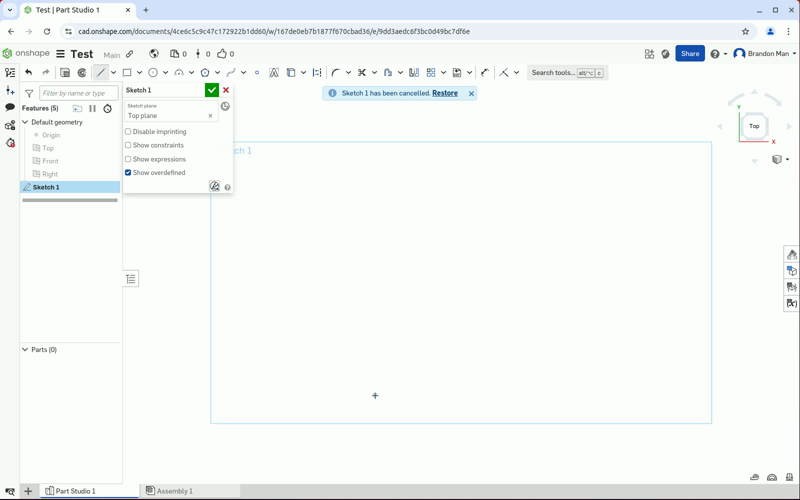
key_down(shift)
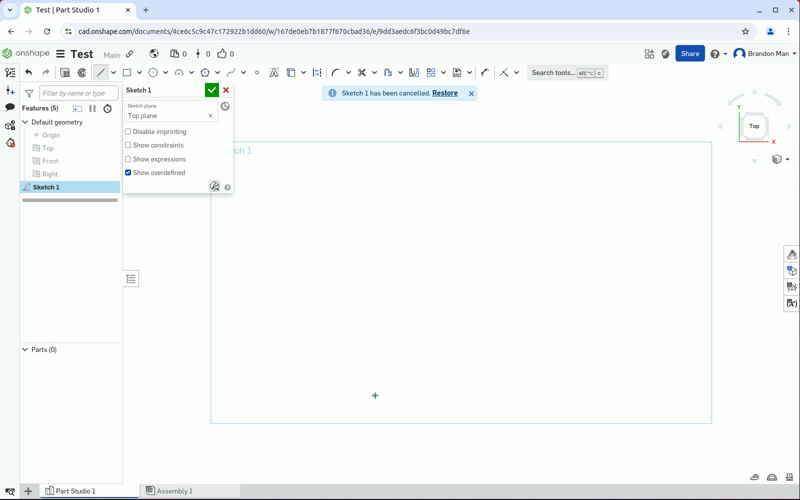
mouse_move(547, 395)
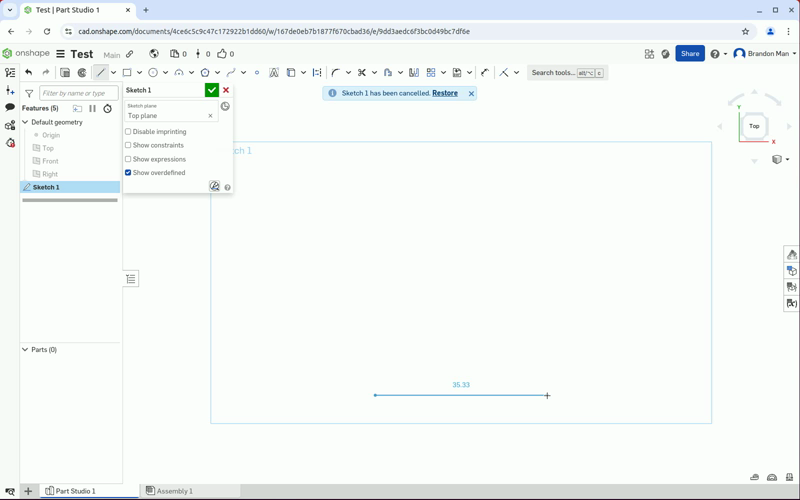
click(547, 395)
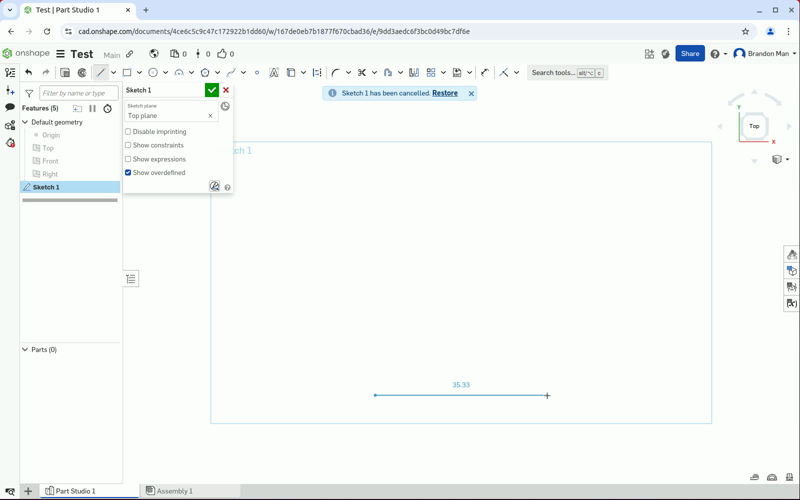
key_up(shift)
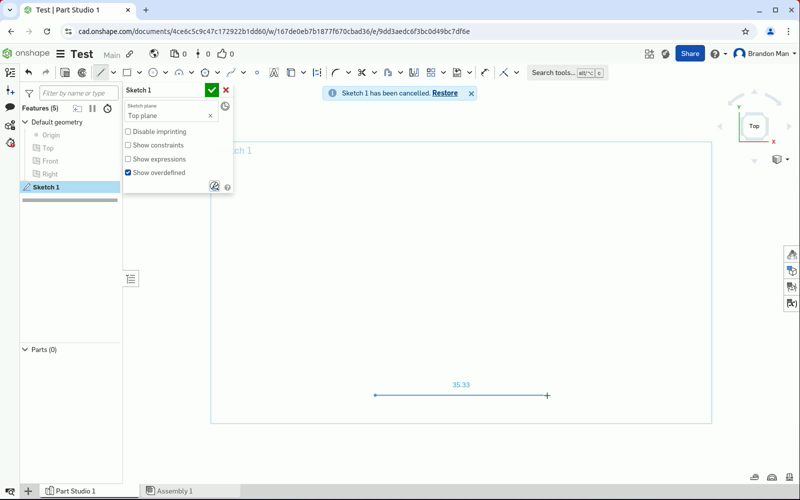
key_down(shift)
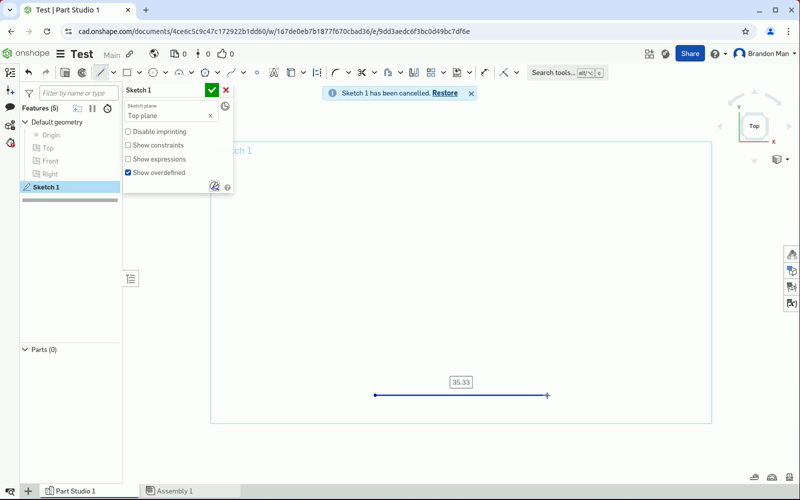
mouse_move(547, 171)
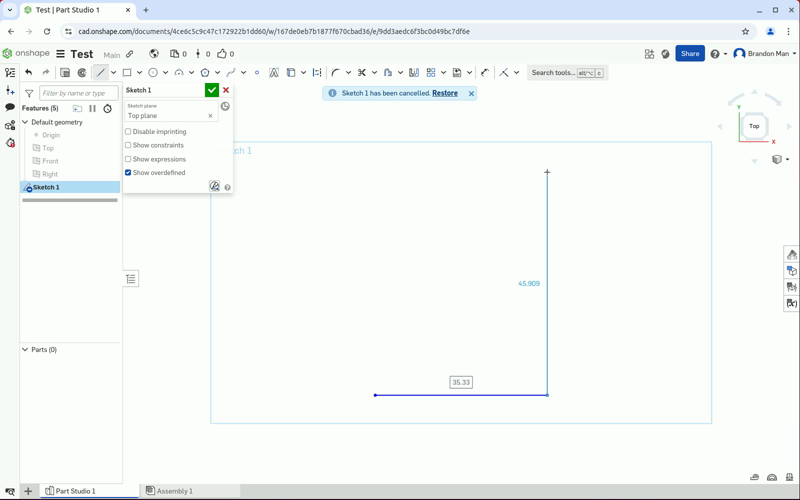
click(547, 171)
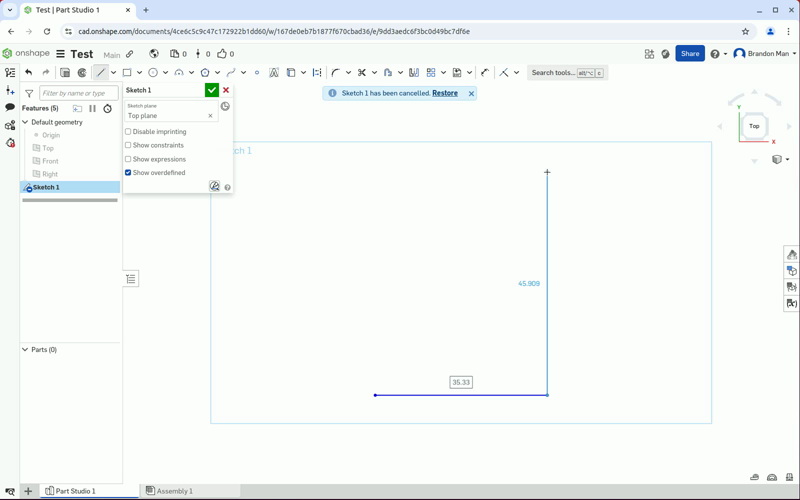
key_up(shift)
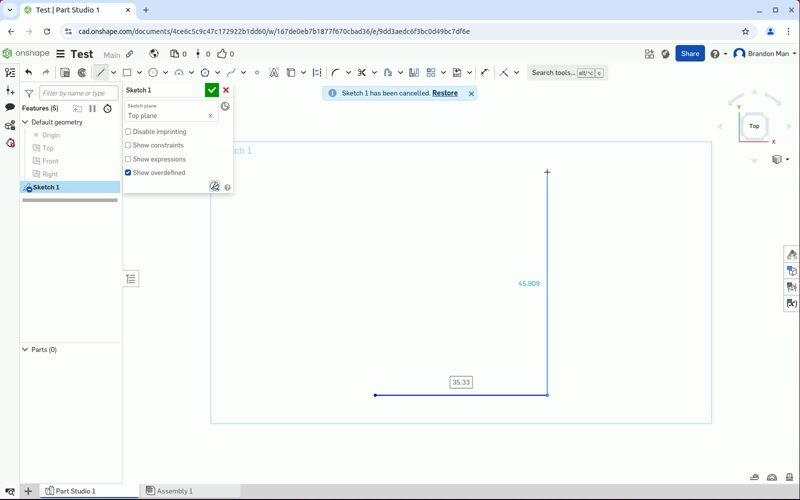
key_down(shift)
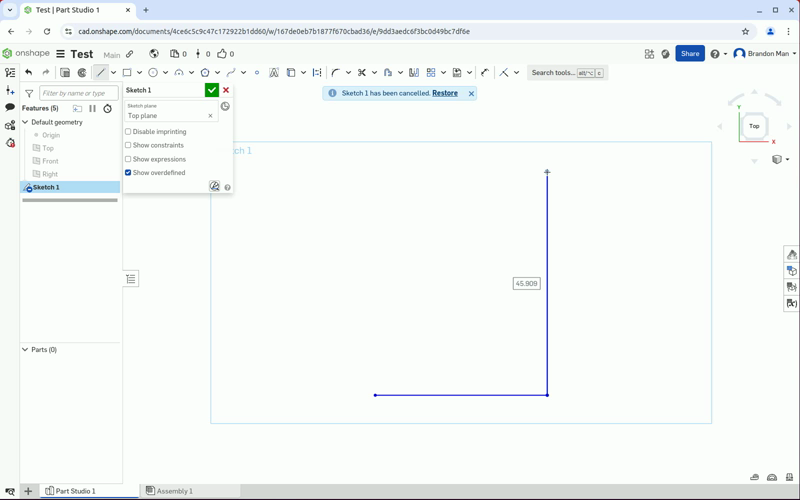
mouse_move(375, 171)
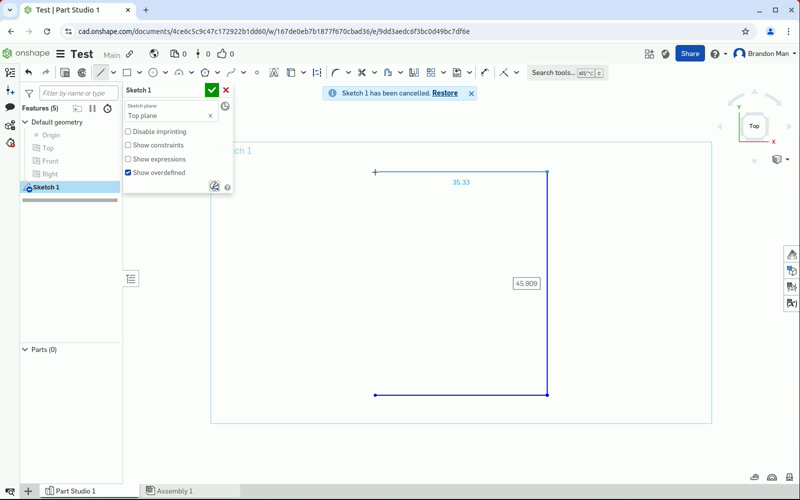
click(375, 171)
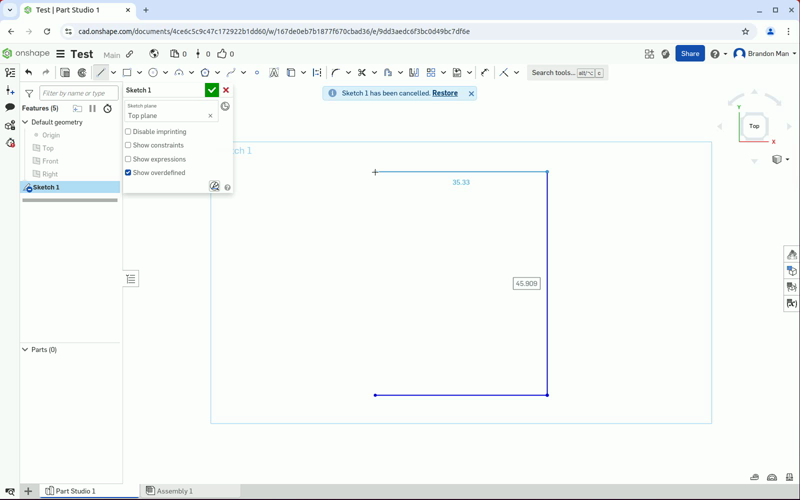
key_up(shift)
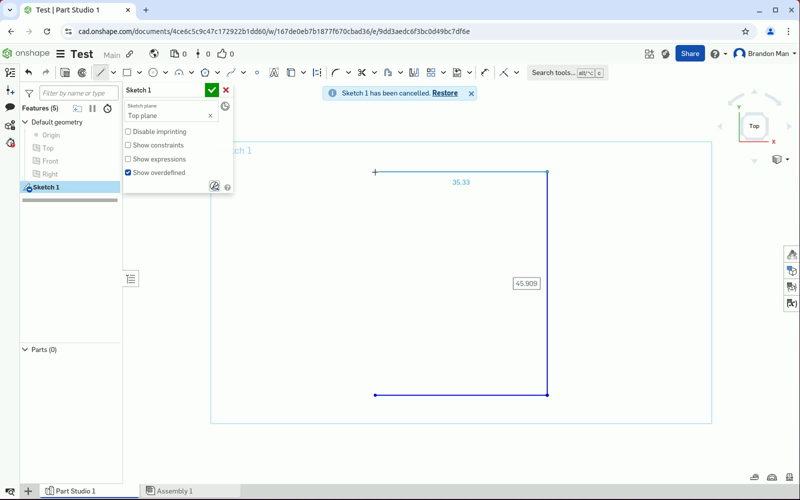
key_down(shift)
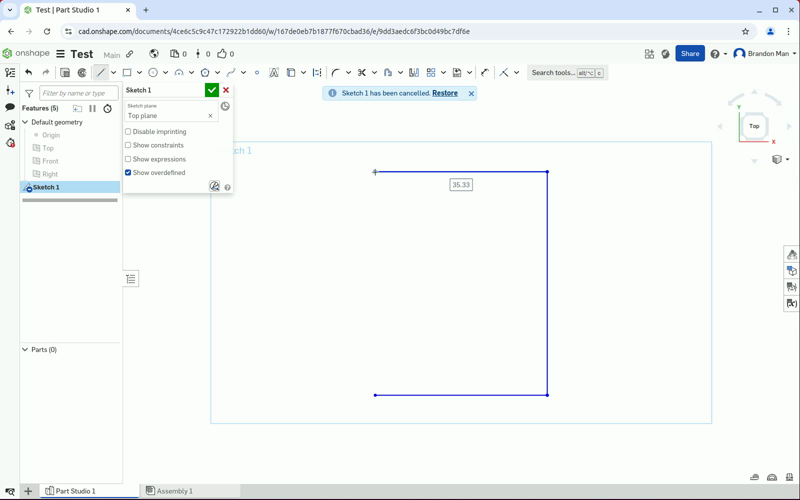
mouse_move(375, 395)
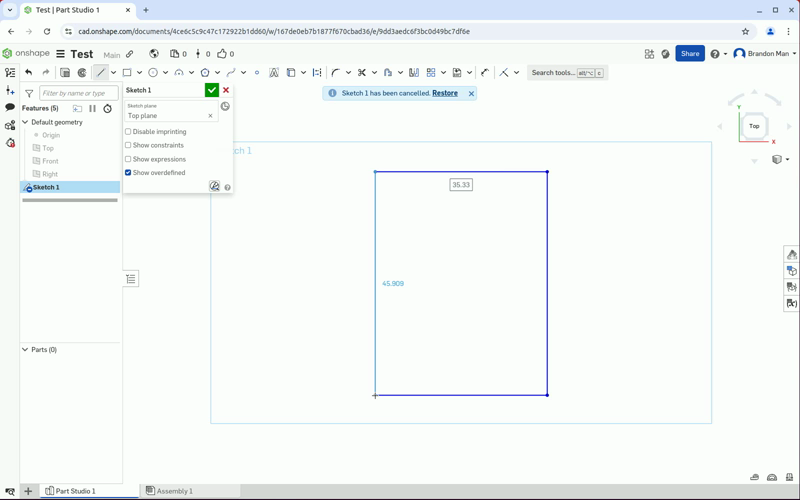
key_up(shift)
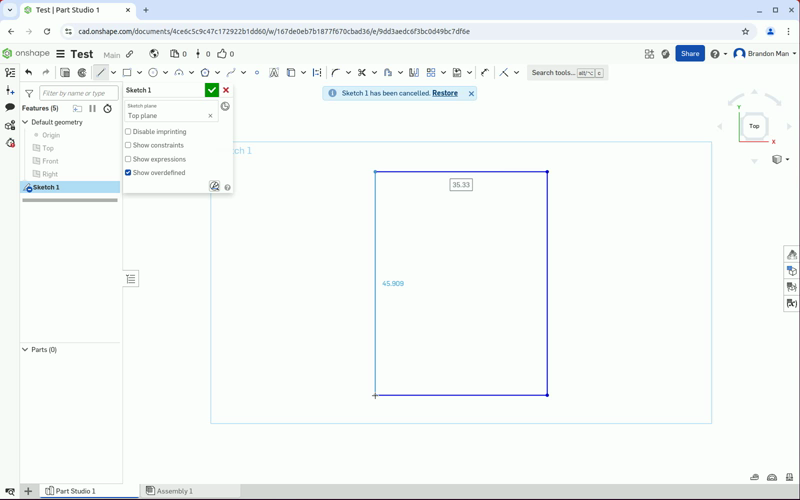
click(375, 395)
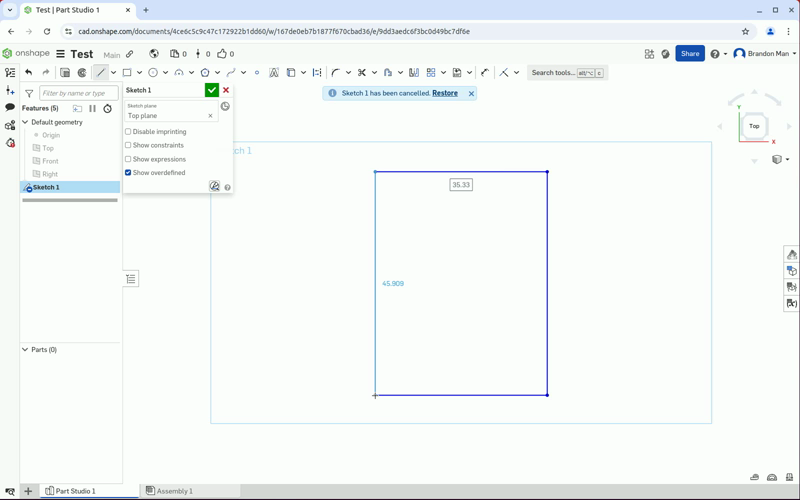
key(esc)
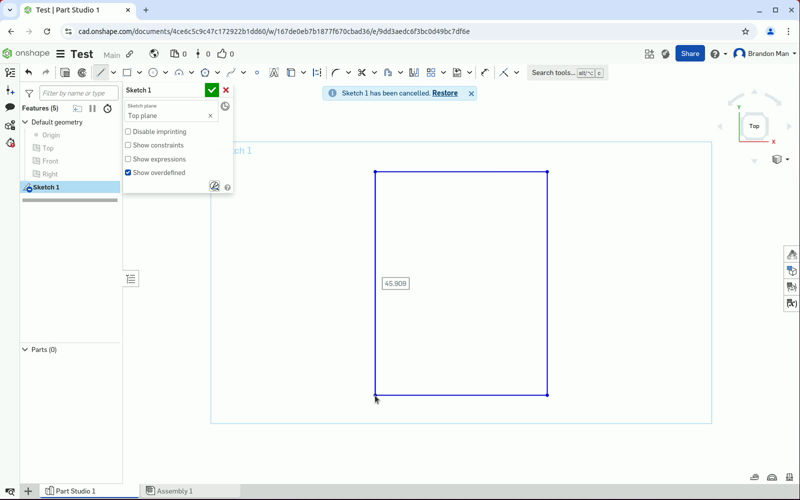
mouse_move(476, 231)
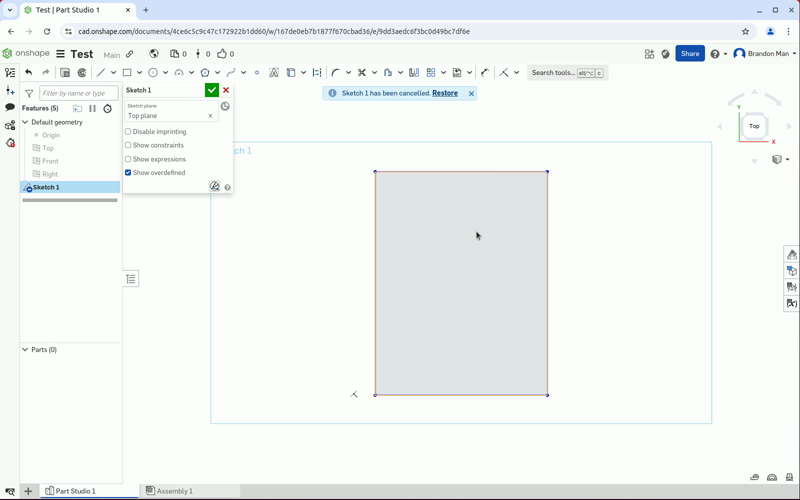
click(476, 231)
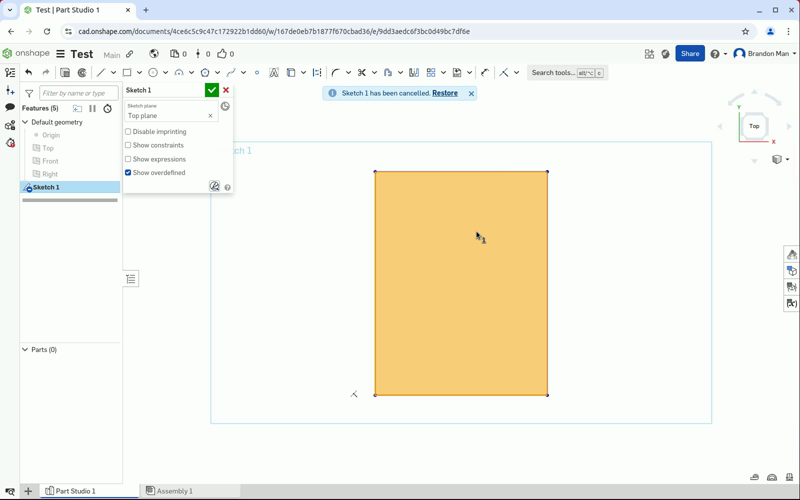
mouse_move(73, 352)
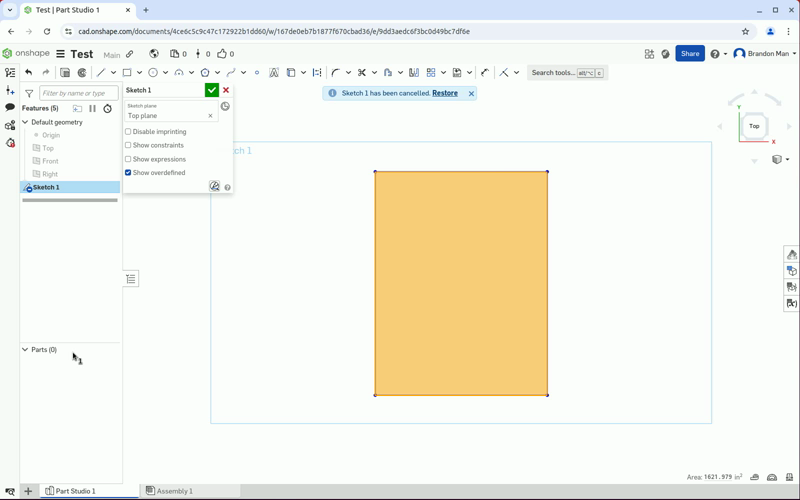
key(shift+y)
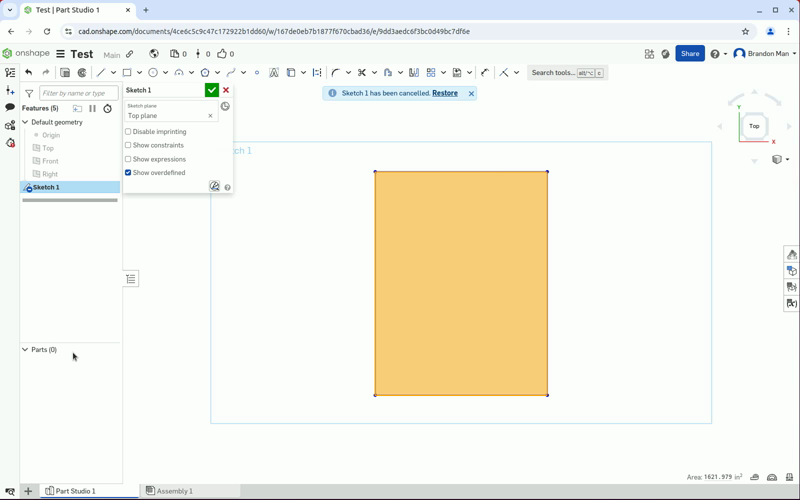
key(shift+e)
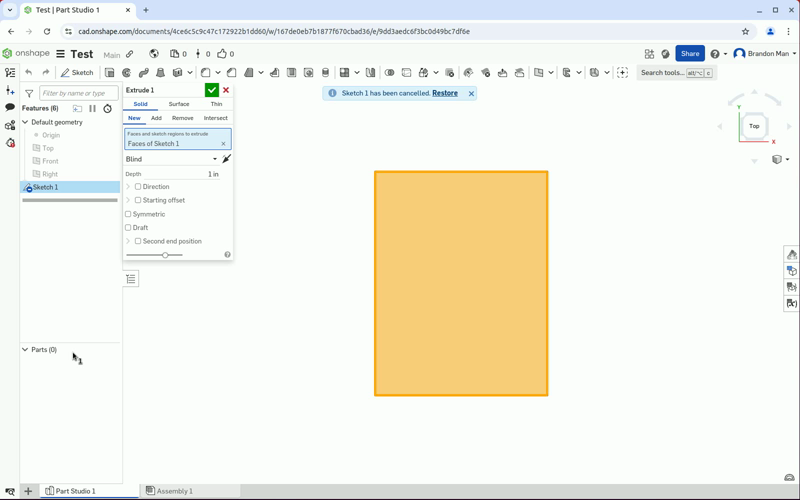
mouse_move(143, 106)
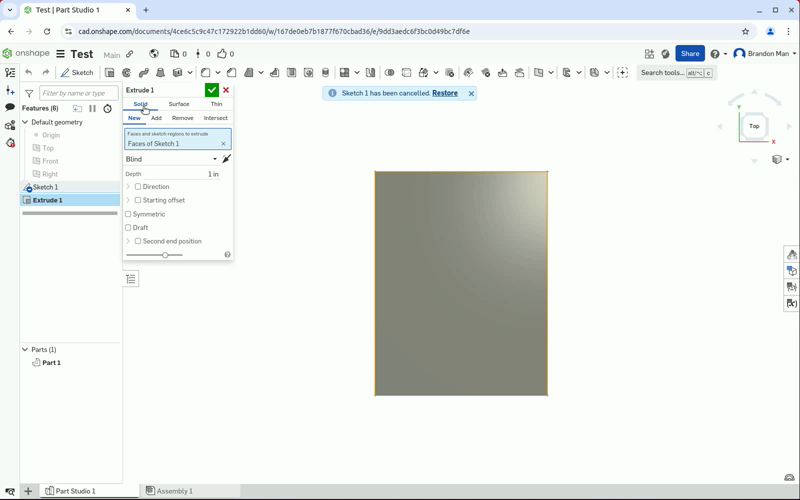
click(143, 106)
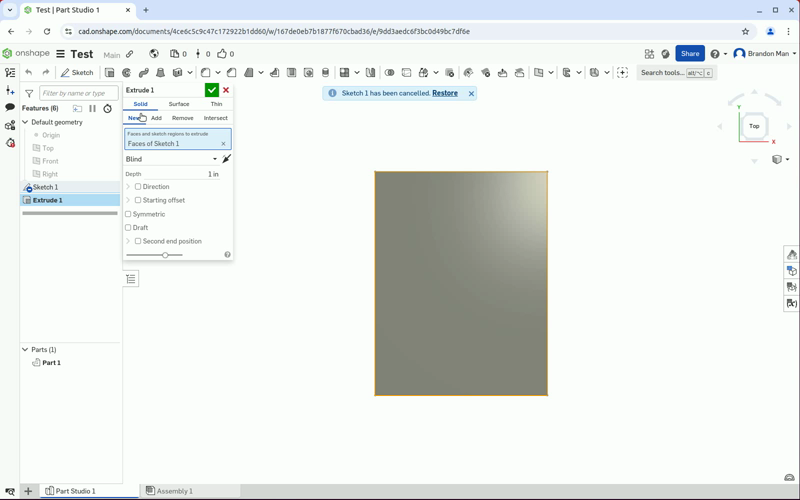
mouse_move(137, 120)
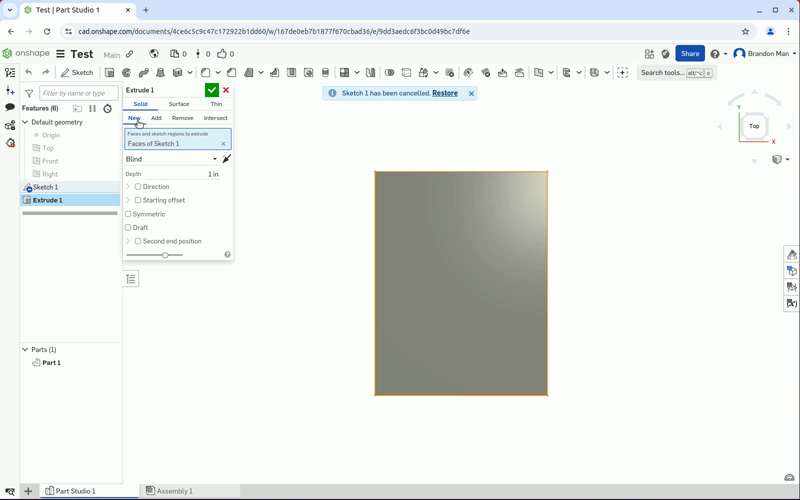
click(137, 120)
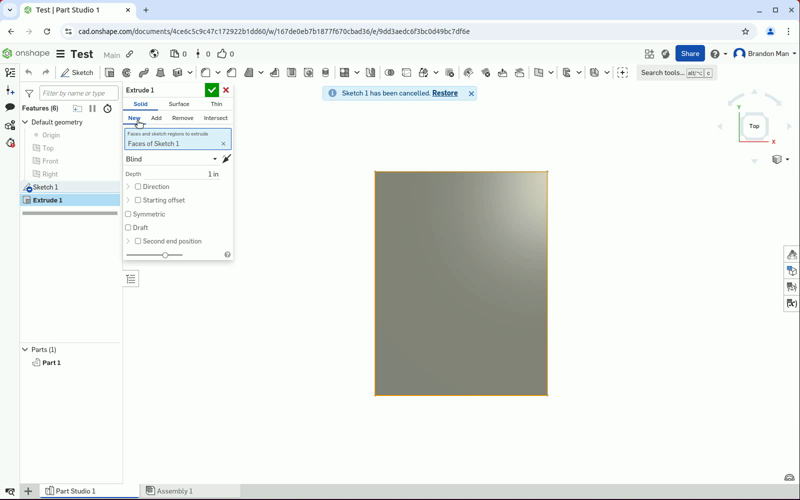
key(tab, 4)
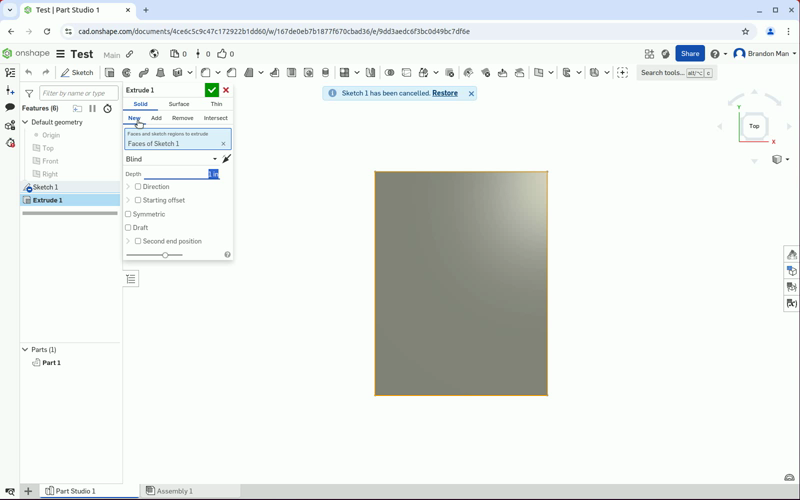
text(19.256)
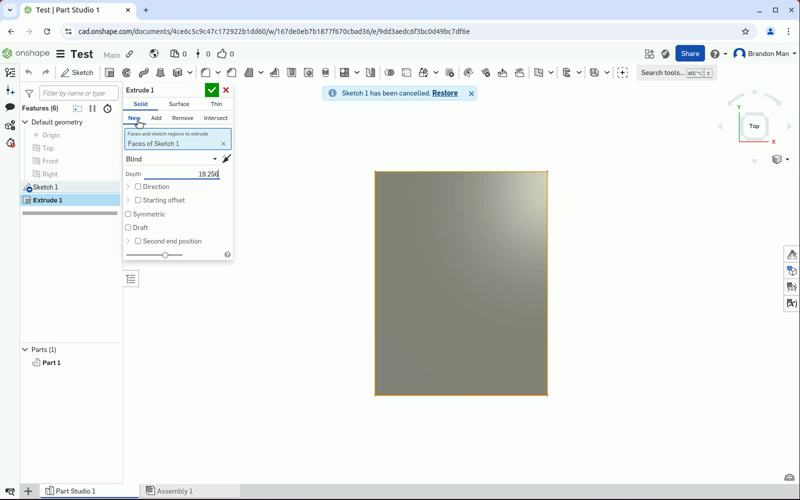
key(tab, 3)
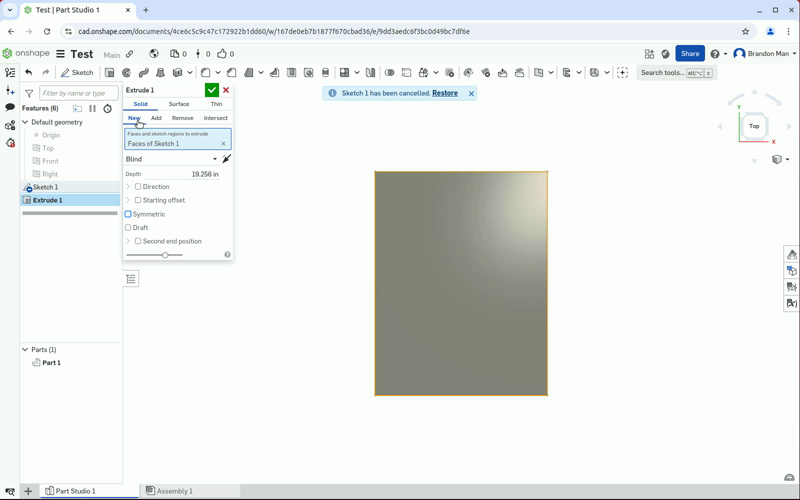
key(space)
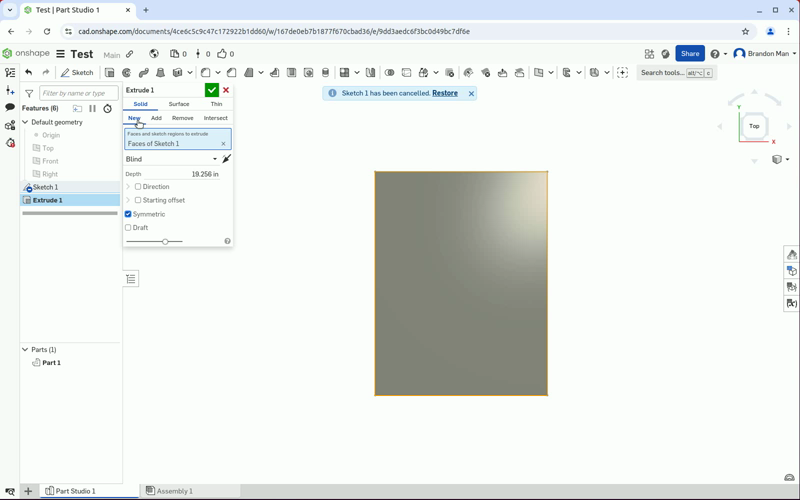
key(enter)
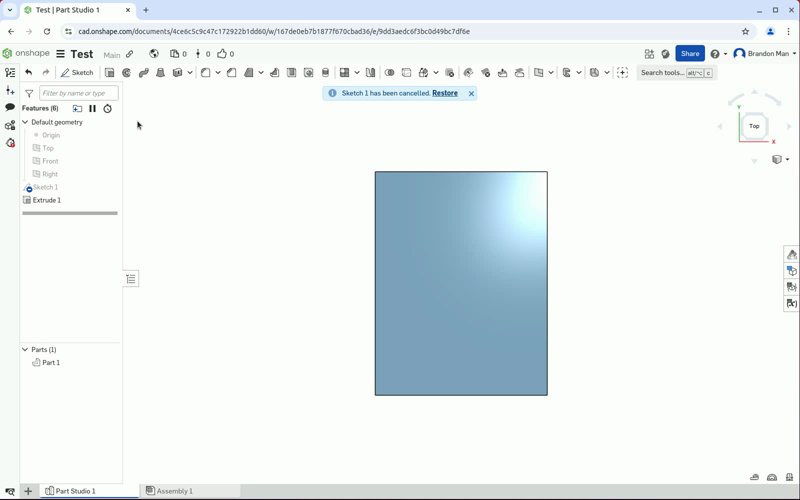
key(shift+h)
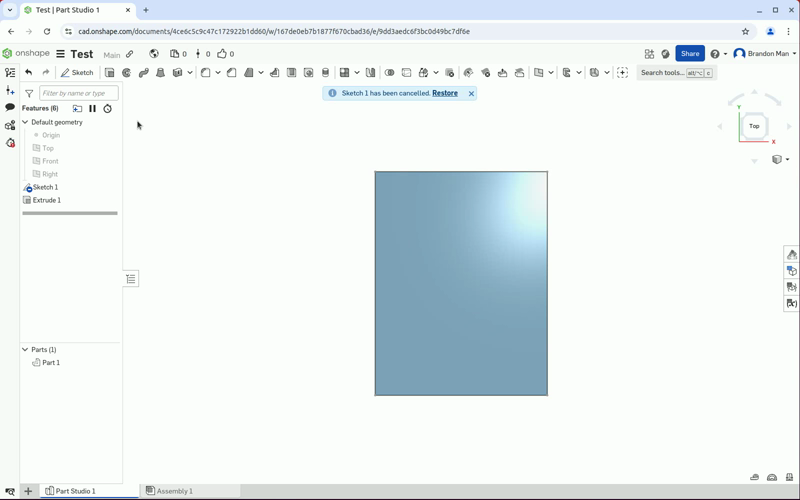
key(shift+h)
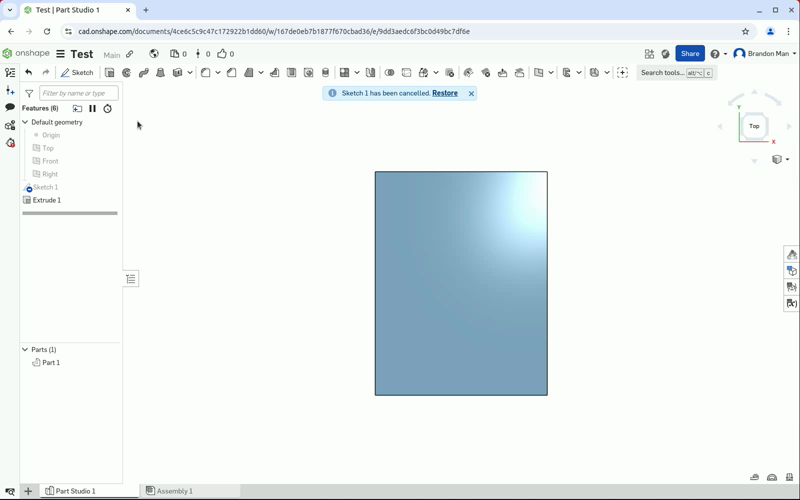
mouse_move(73, 189)
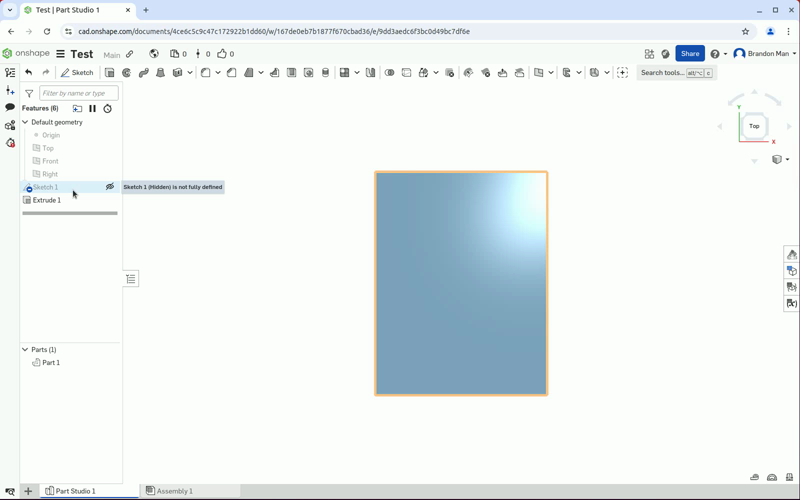
click(73, 189)
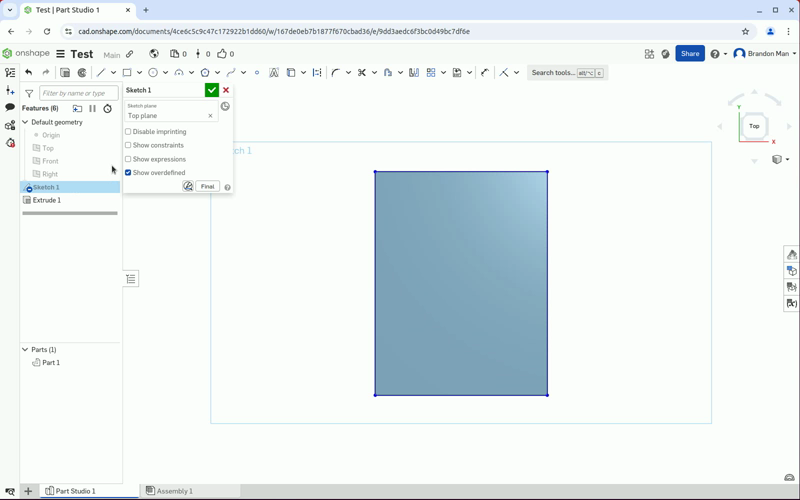
mouse_move(229, 92)
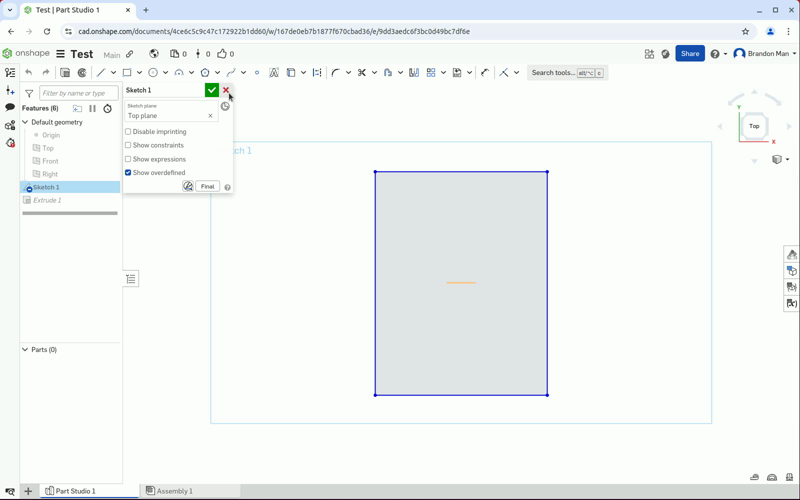
click(229, 92)
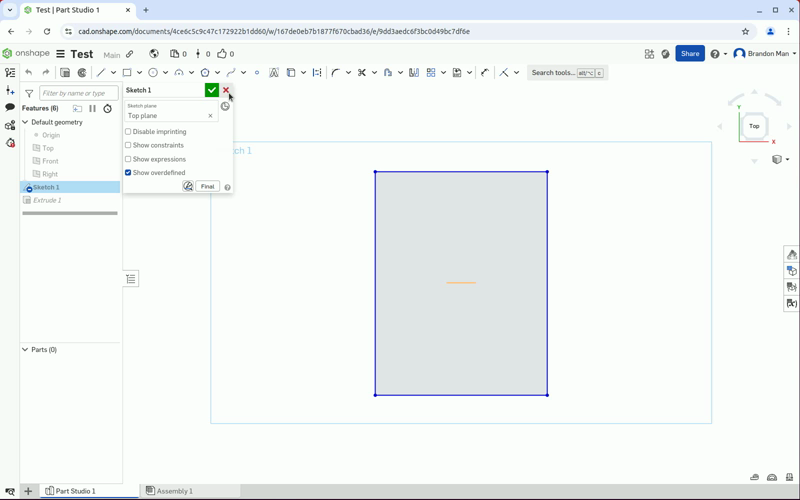
key(shift+s)
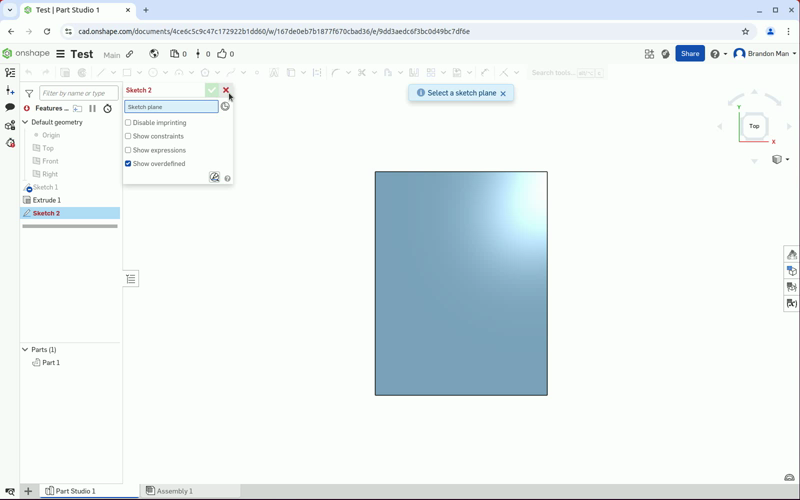
mouse_move(73, 150)
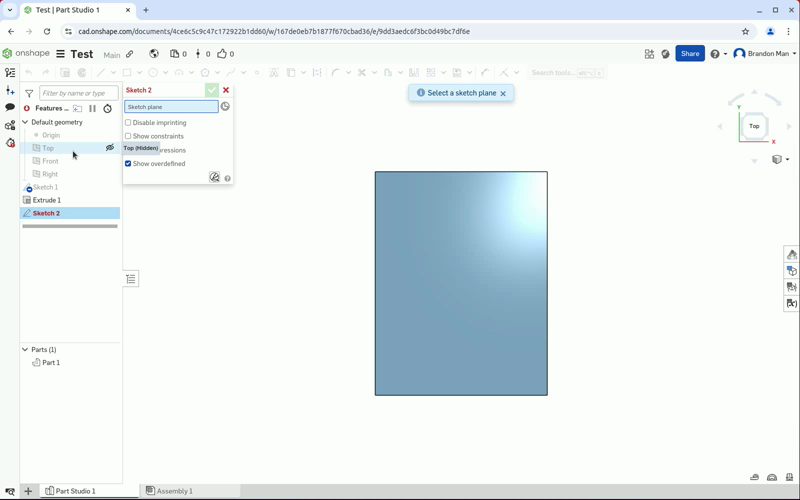
click(73, 150)
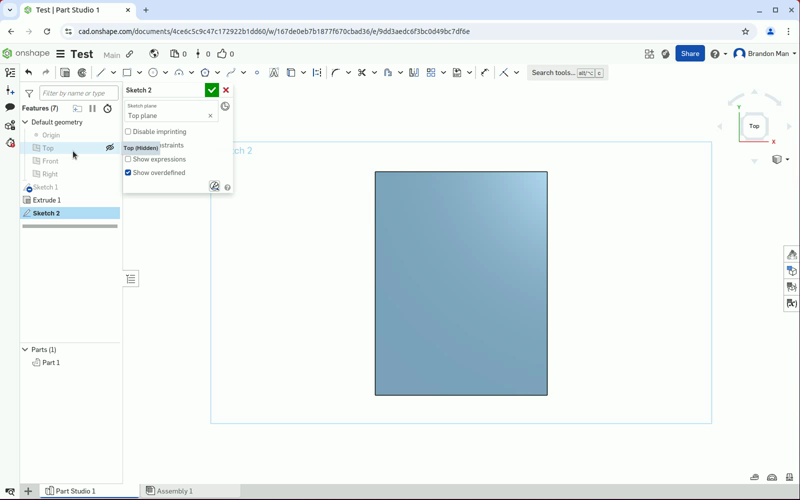
mouse_move(73, 352)
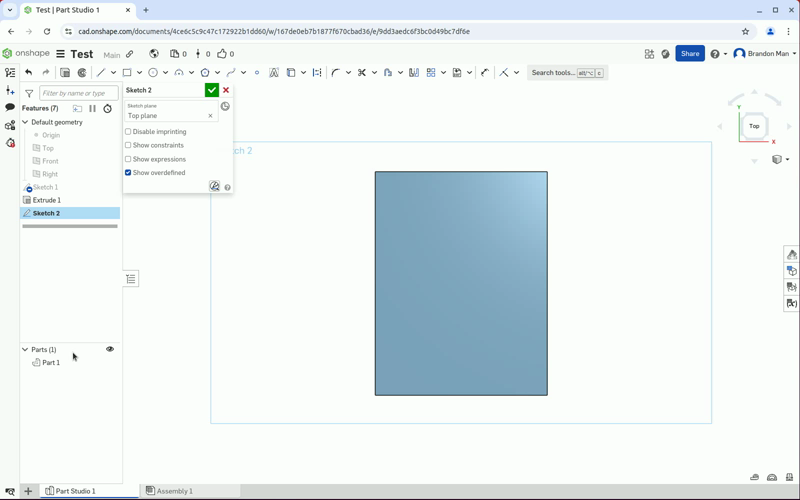
key(y)
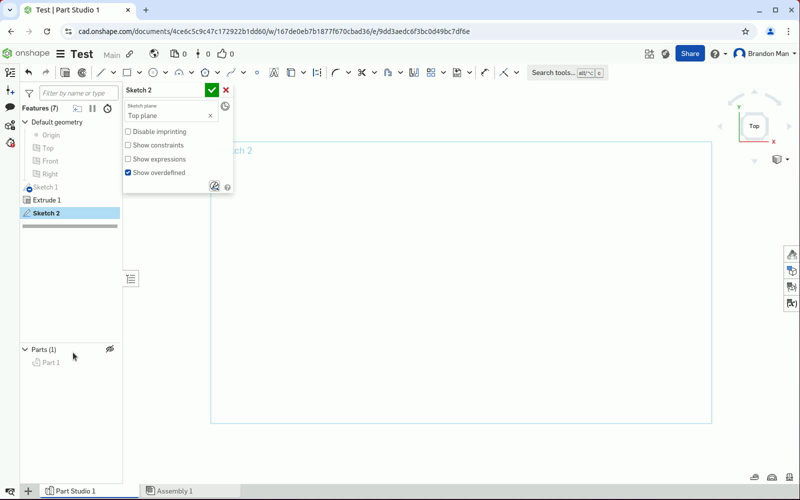
key(l)
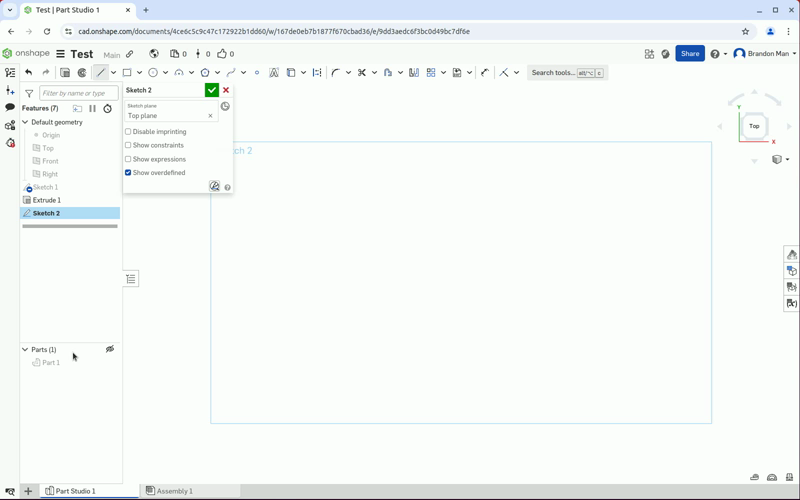
key_down(shift)
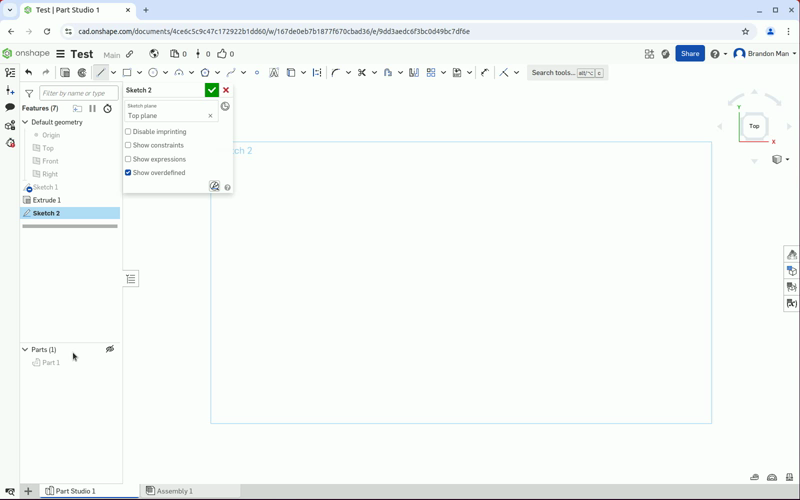
mouse_move(375, 395)
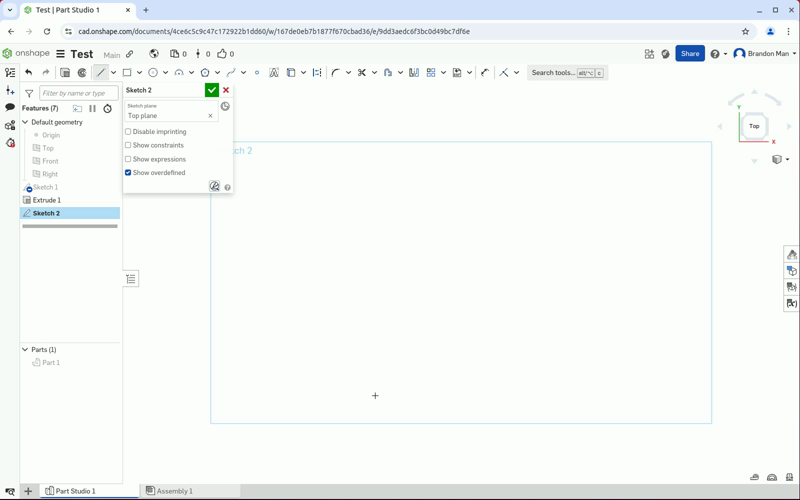
click(375, 395)
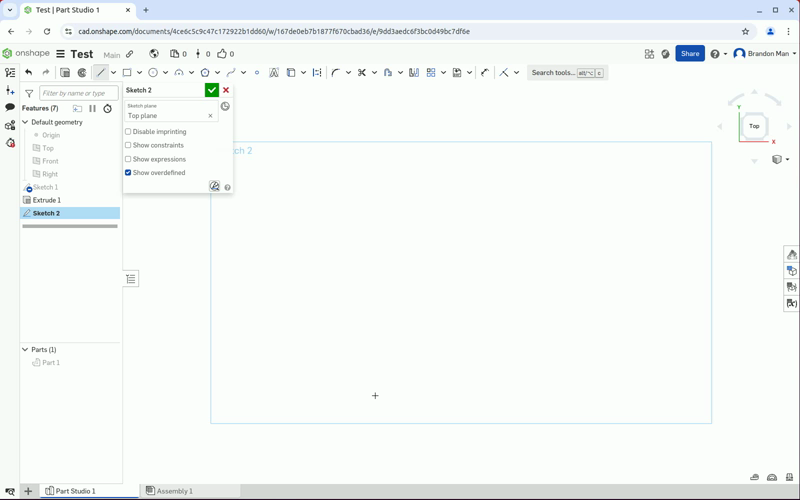
key_up(shift)
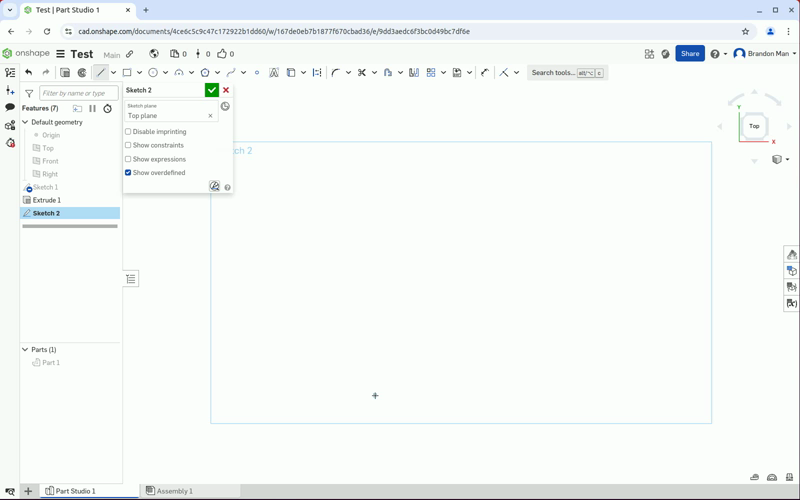
key_down(shift)
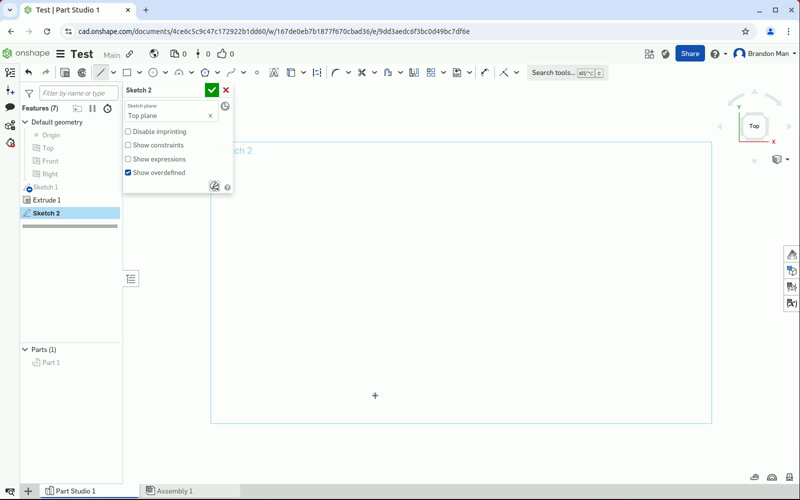
mouse_move(547, 395)
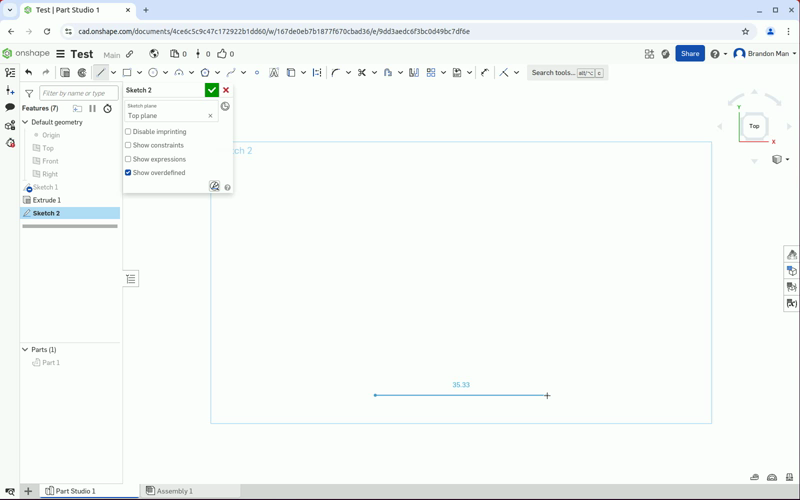
click(547, 395)
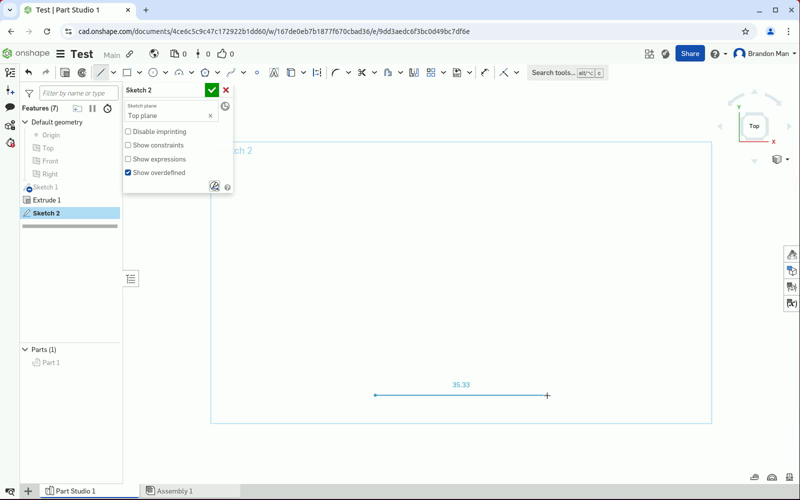
key_up(shift)
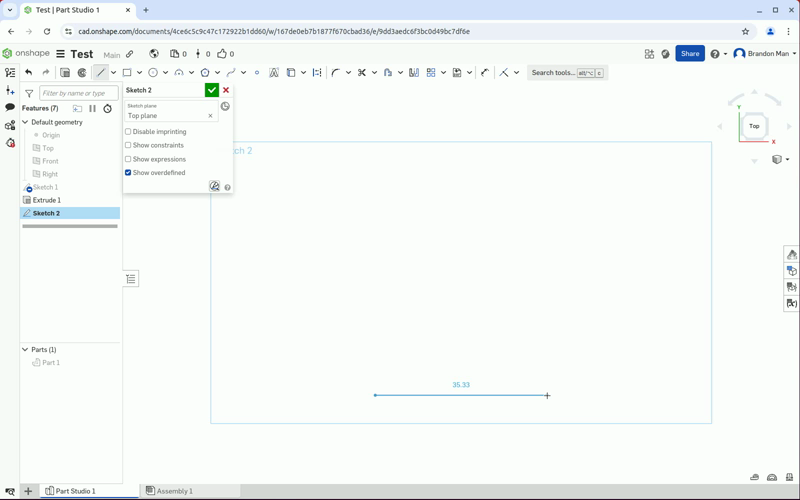
key_down(shift)
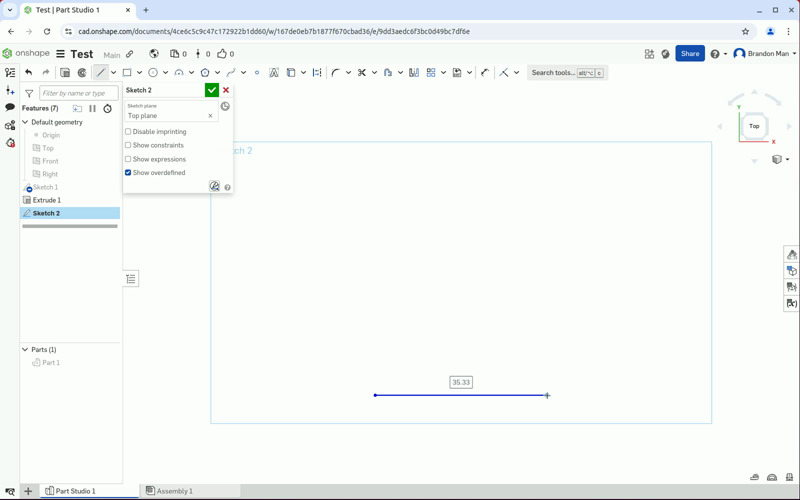
mouse_move(547, 171)
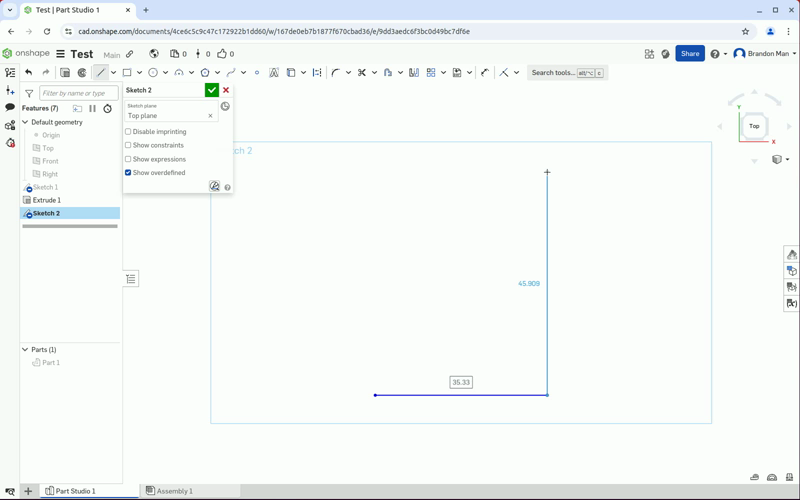
click(547, 171)
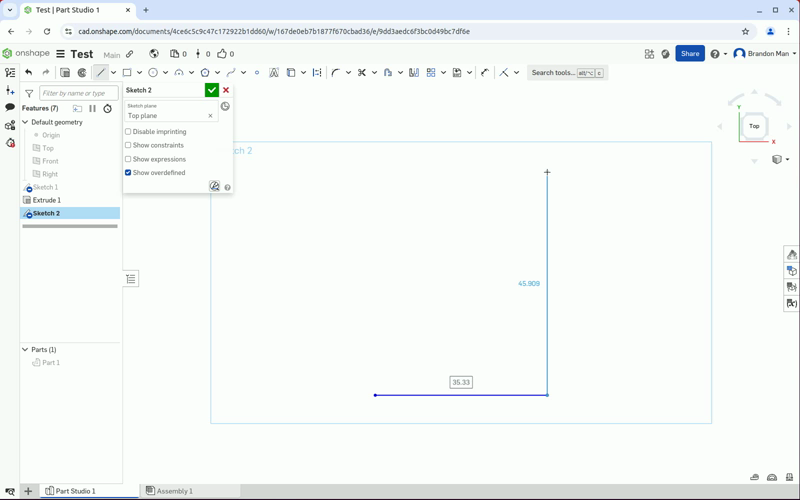
key_up(shift)
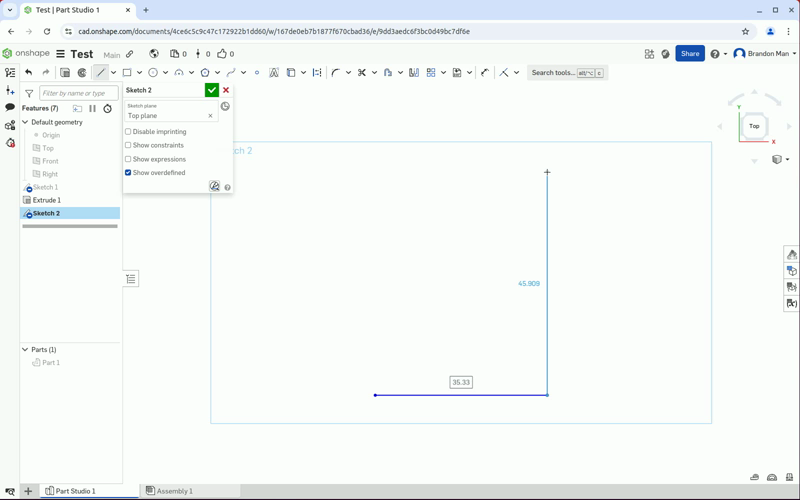
key_down(shift)
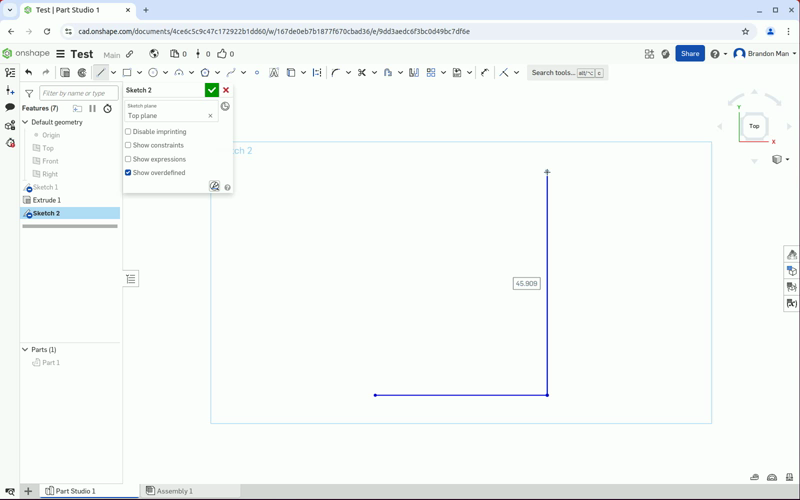
mouse_move(375, 171)
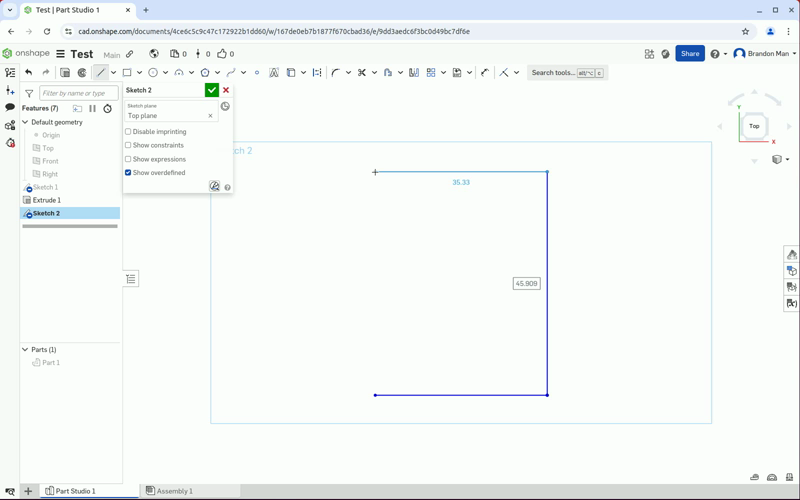
click(375, 171)
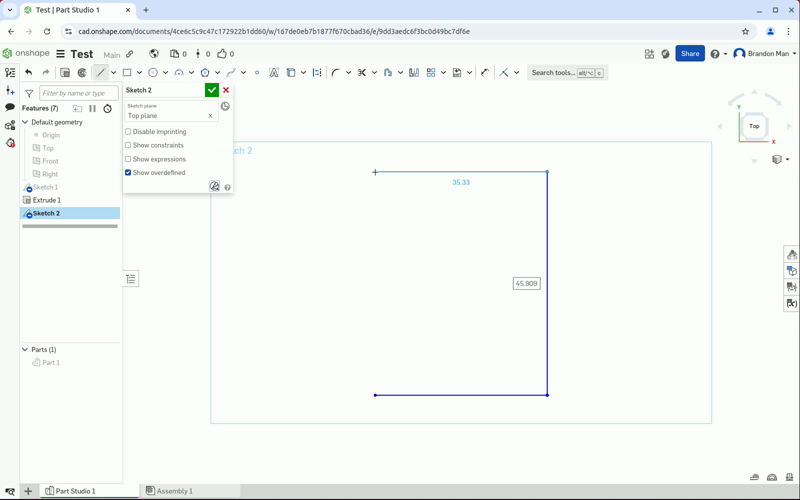
key_up(shift)
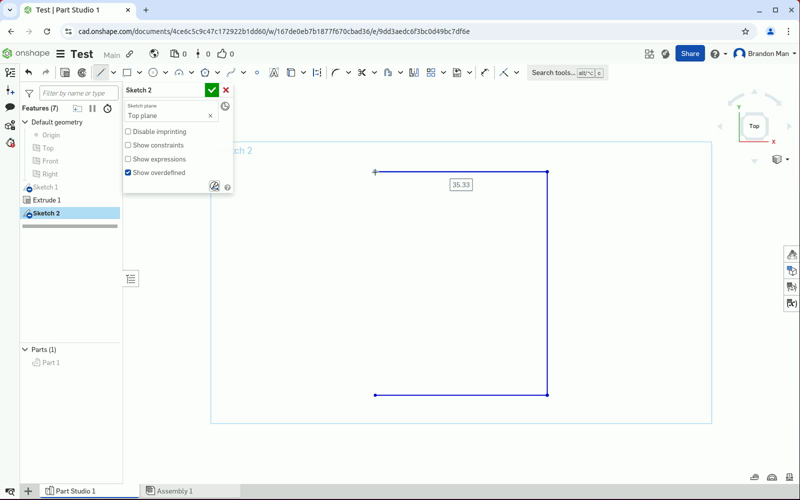
key_down(shift)
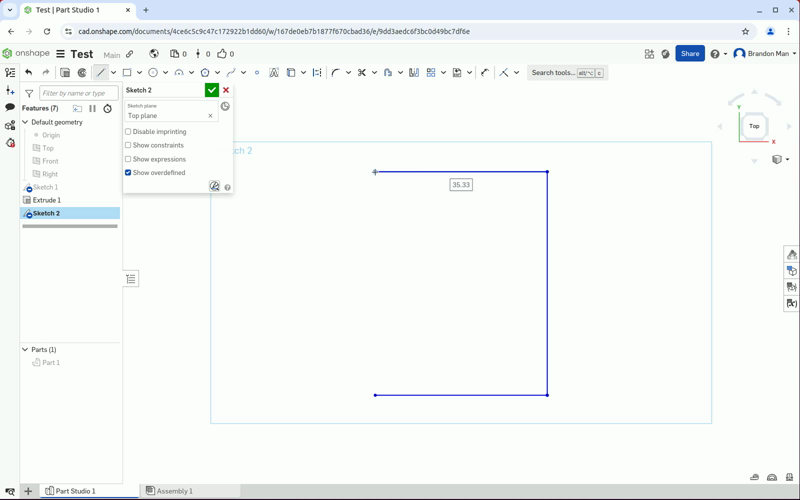
mouse_move(375, 395)
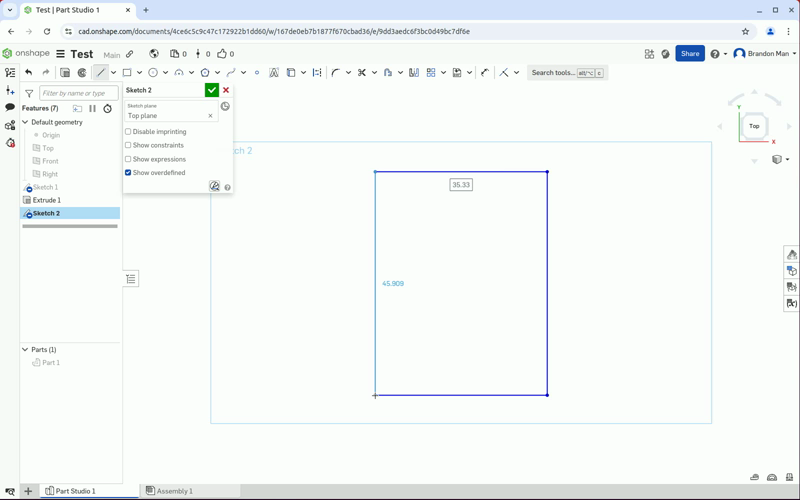
key_up(shift)
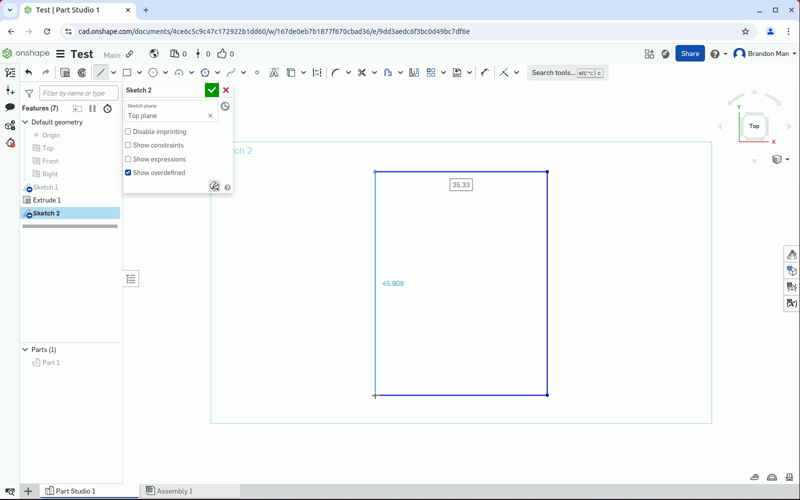
click(375, 395)
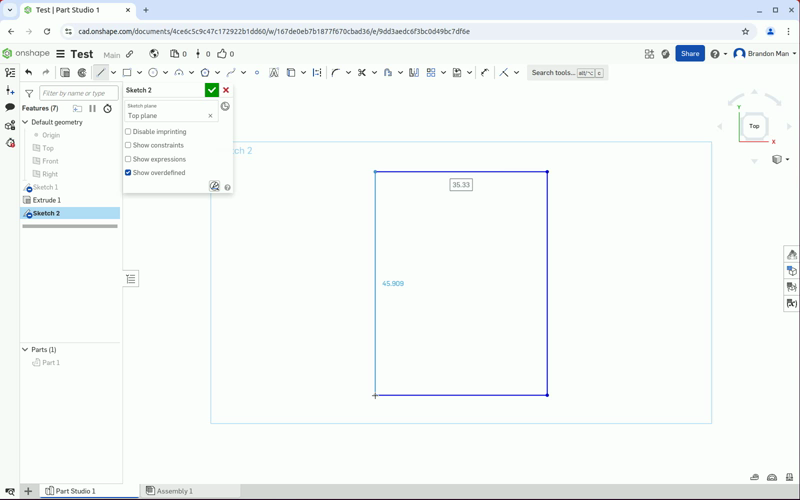
key(esc)
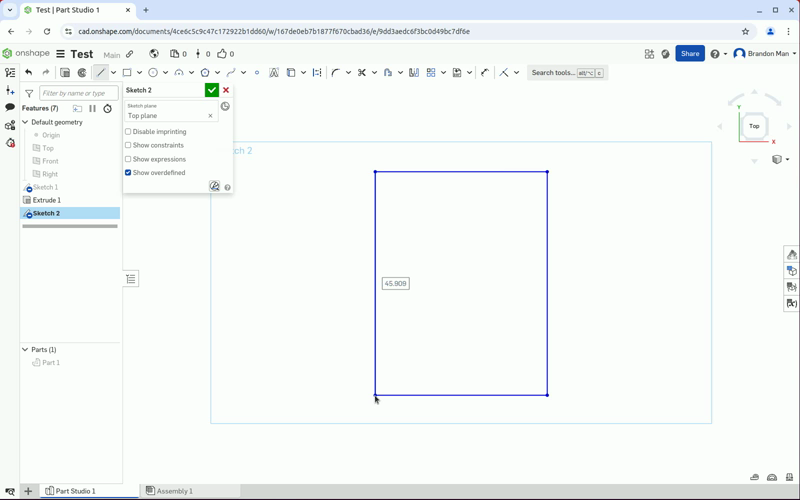
mouse_move(433, 272)
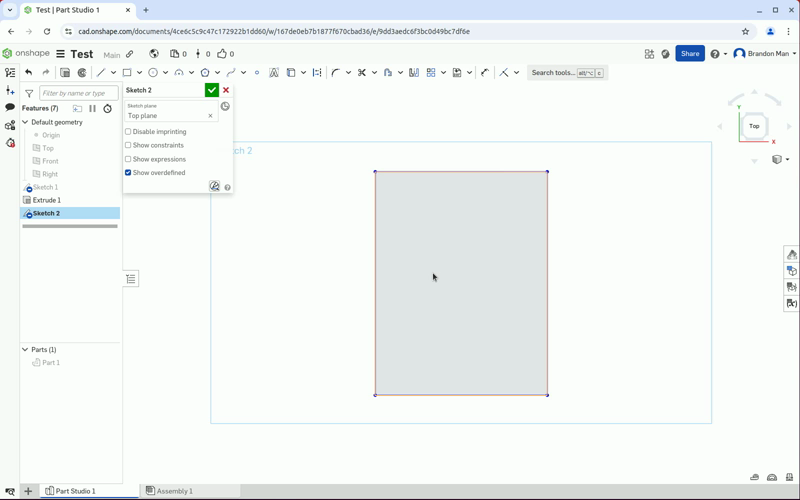
click(433, 272)
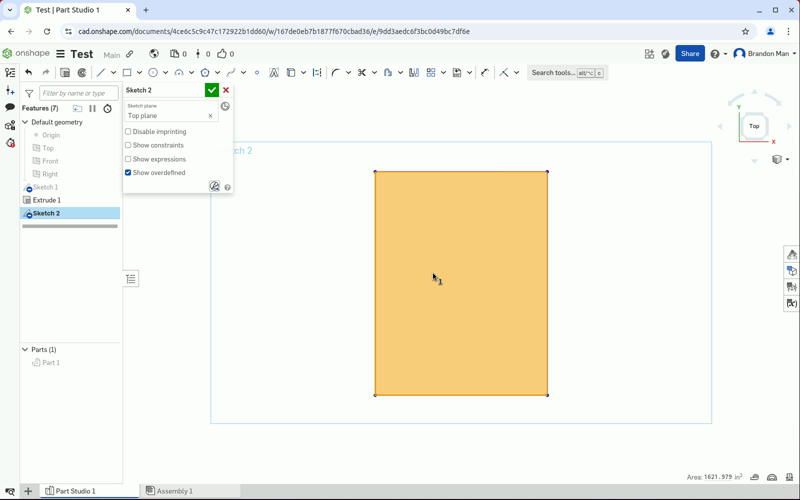
mouse_move(73, 352)
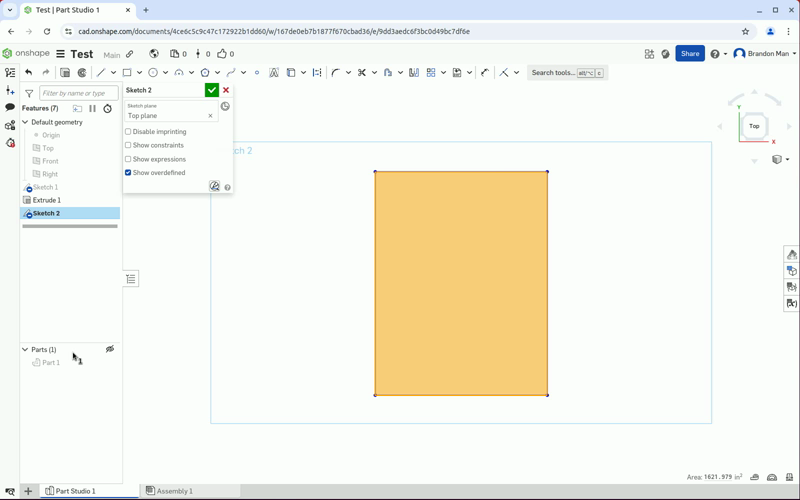
key(shift+y)
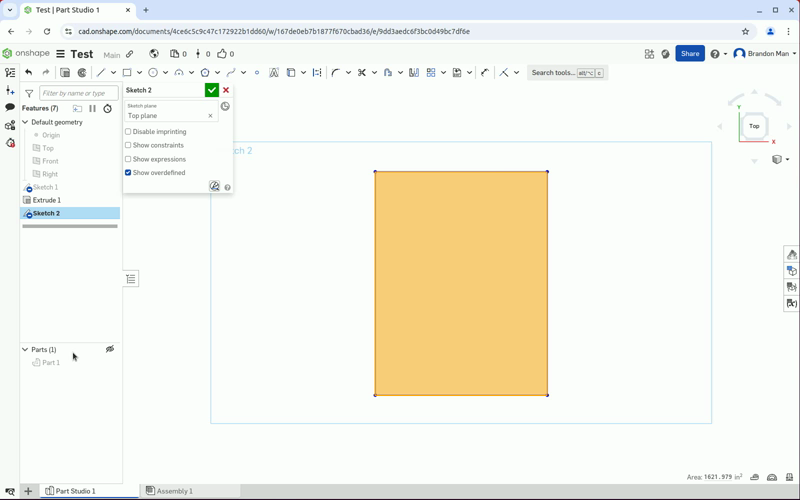
key(shift+e)
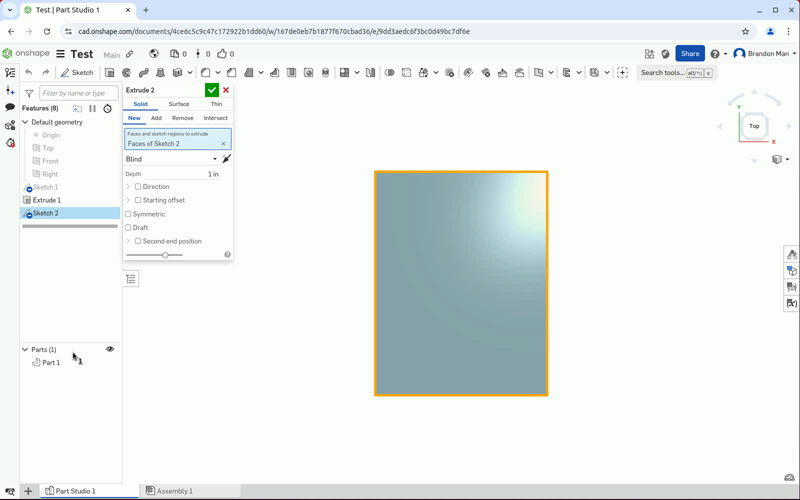
mouse_move(143, 106)
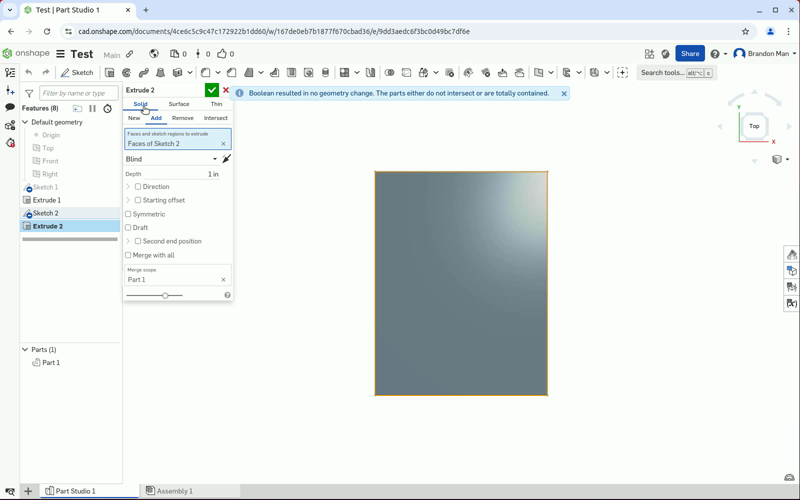
click(143, 106)
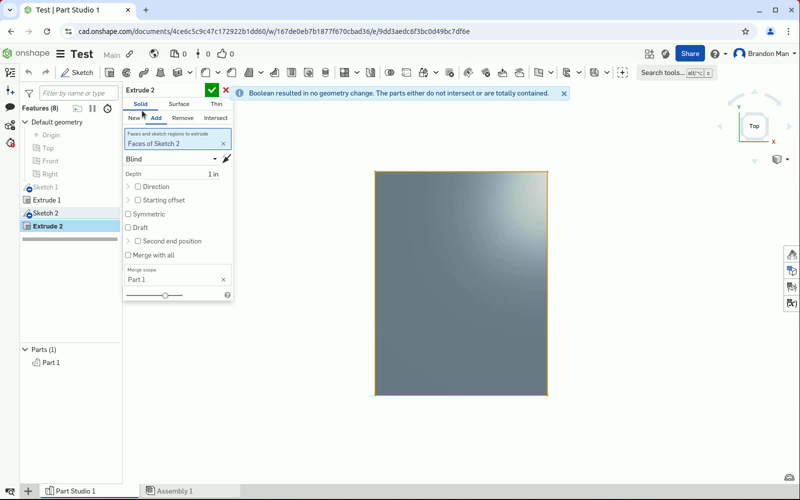
mouse_move(137, 120)
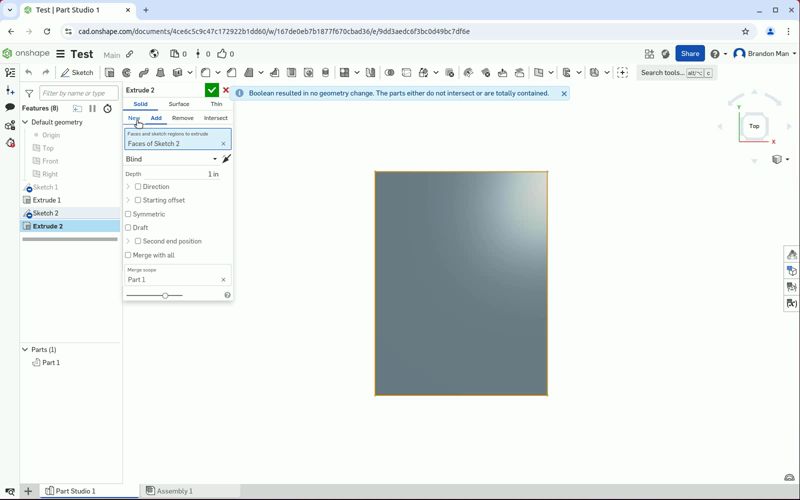
click(137, 120)
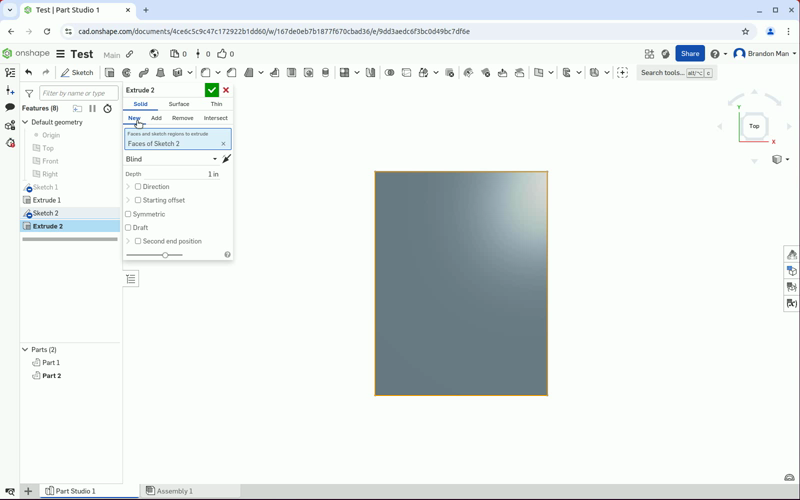
key(tab, 4)
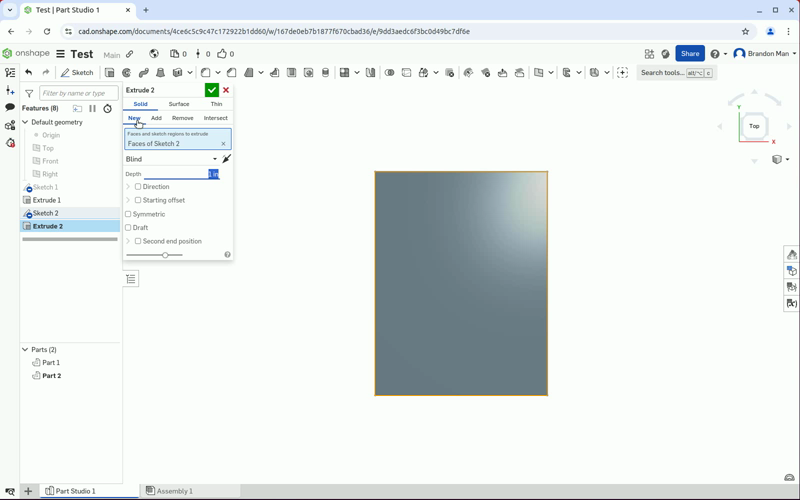
text(9.628)
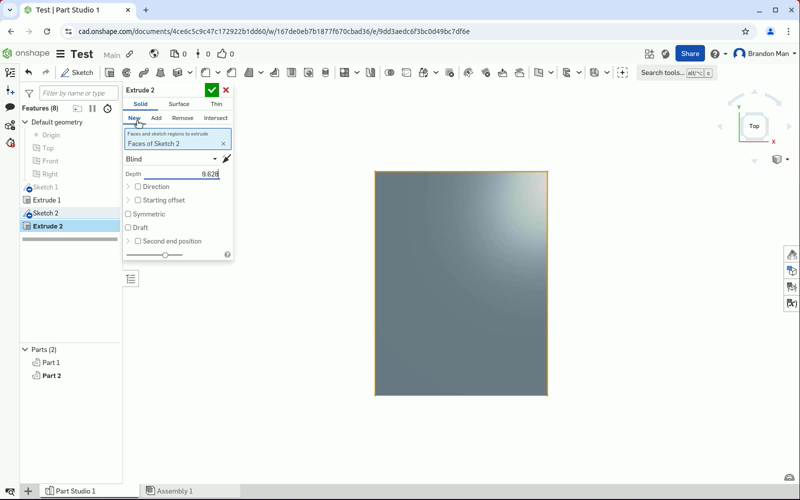
key(enter)
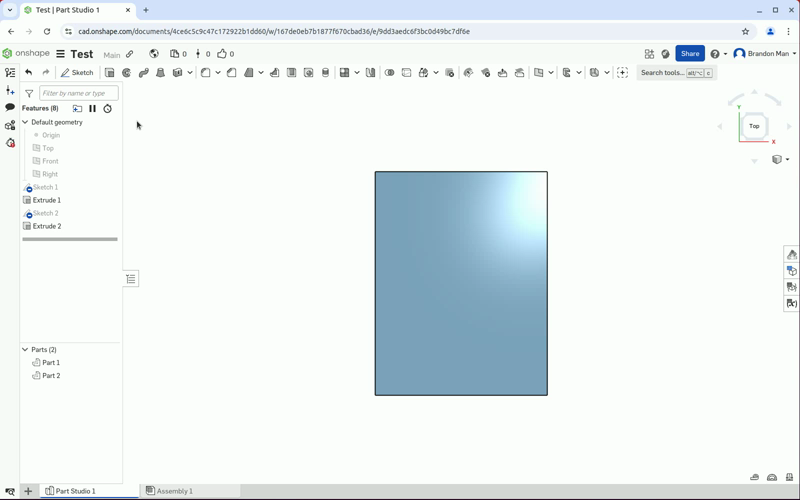
key(shift+h)
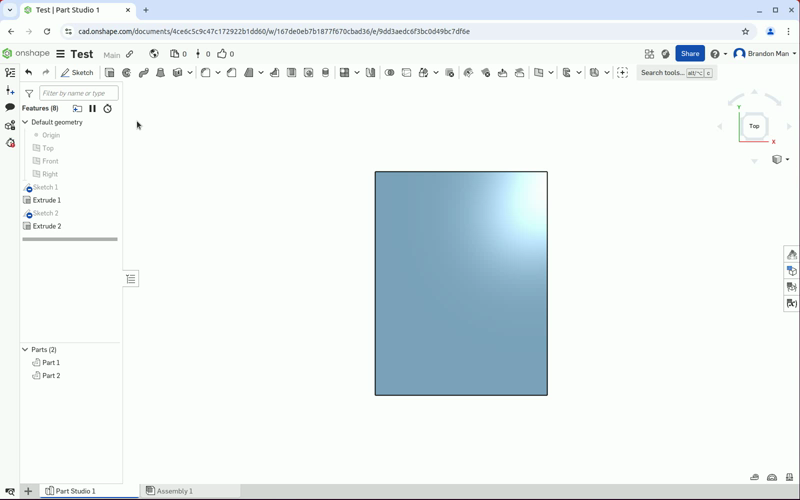
key(shift+h)
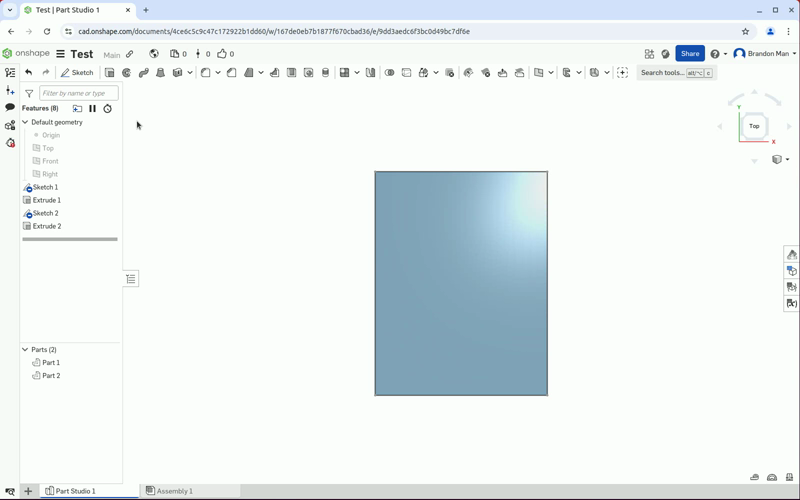
key(shift+7)
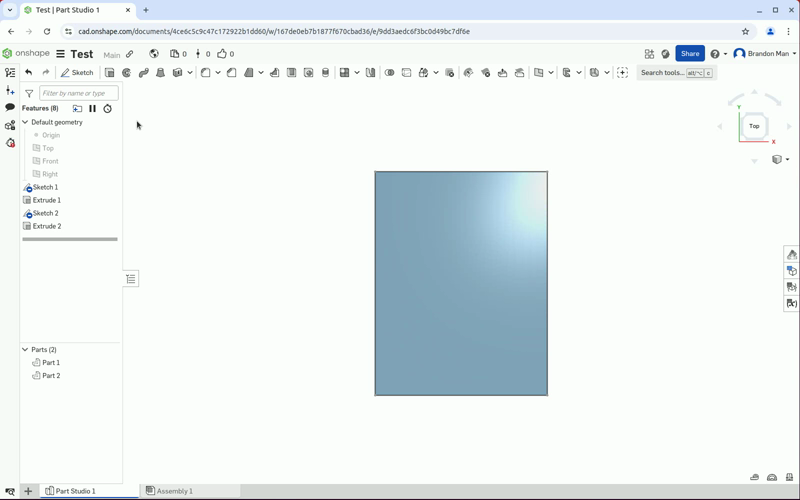
key(up, 3)
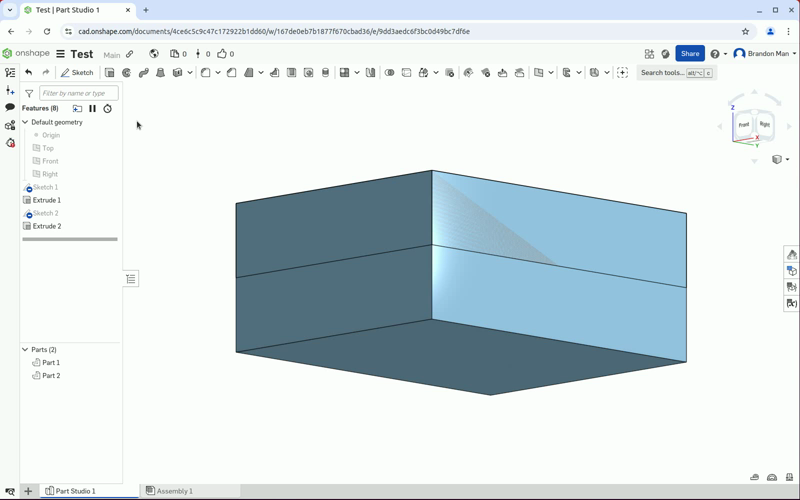
key(left, 3)
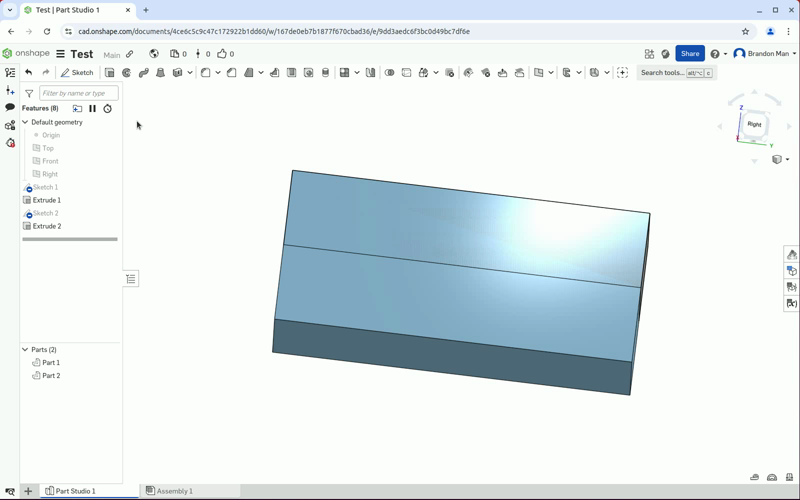
key(right, 3)
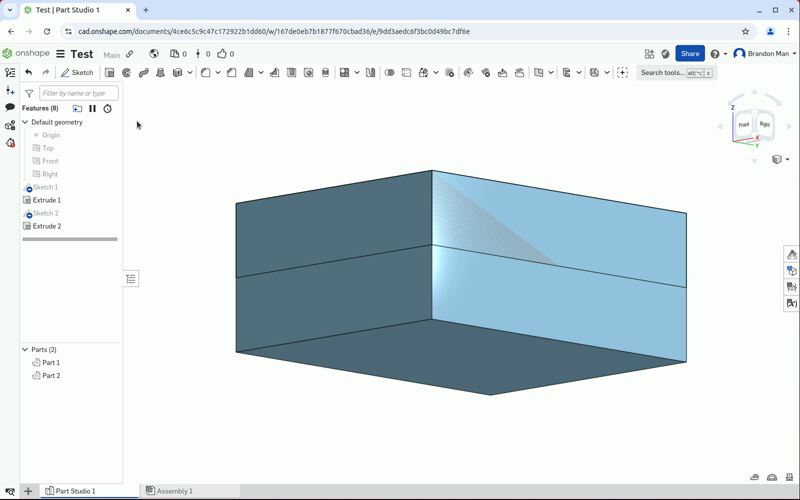
key(down, 3)
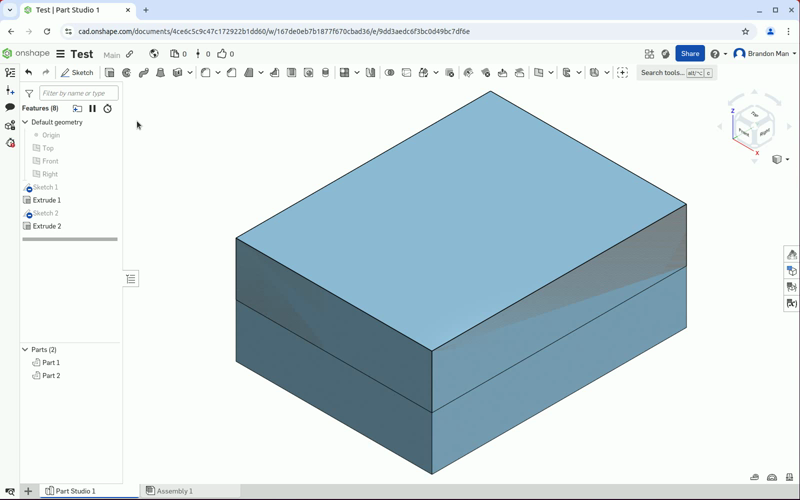
mouse_move(73, 189)
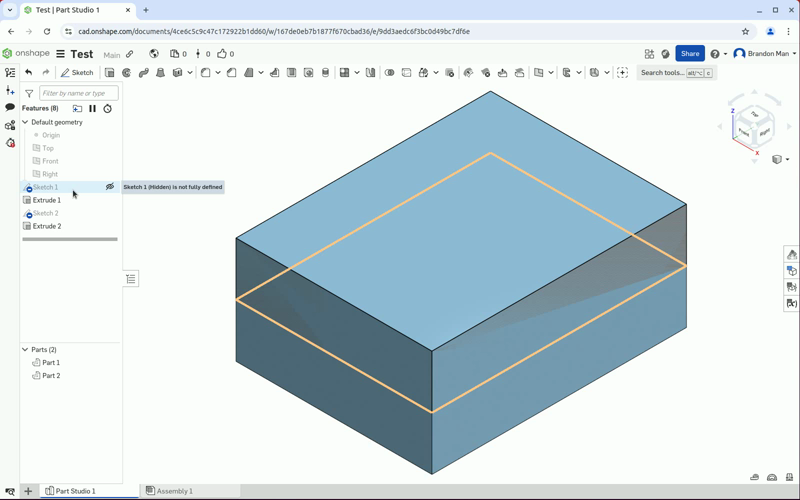
click(73, 189)